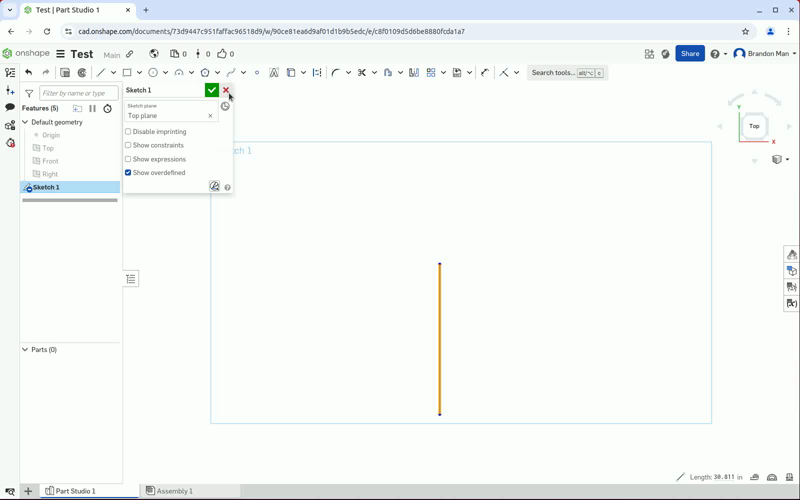
key(shift+h)
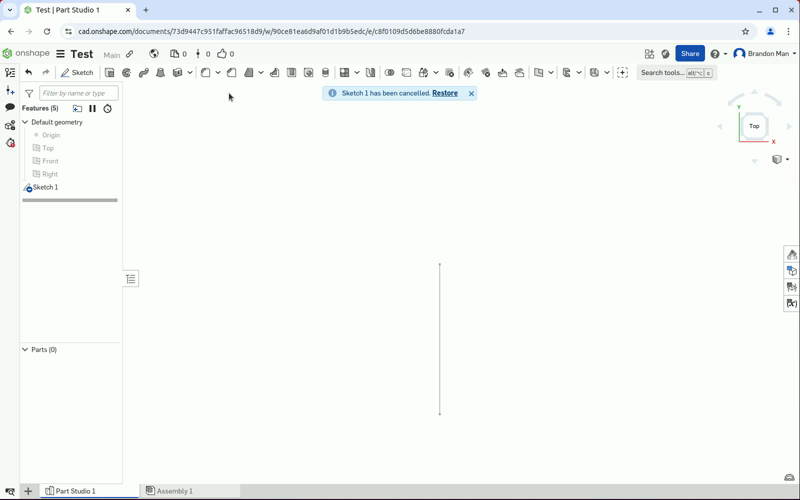
mouse_move(73, 352)
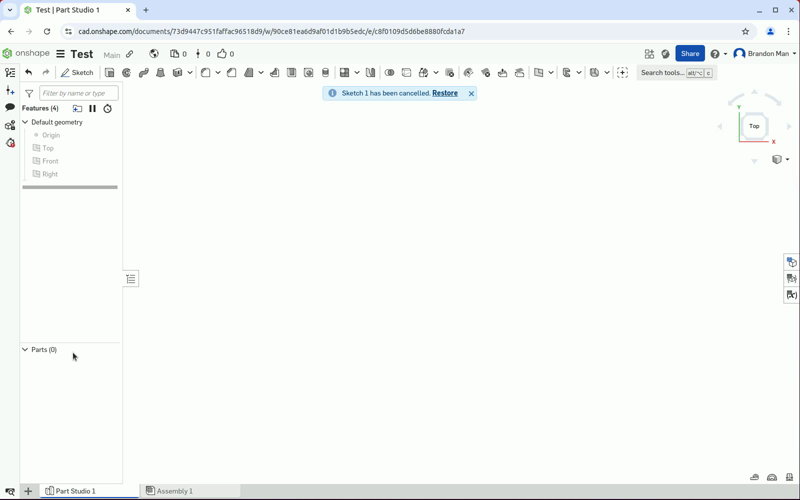
key(y)
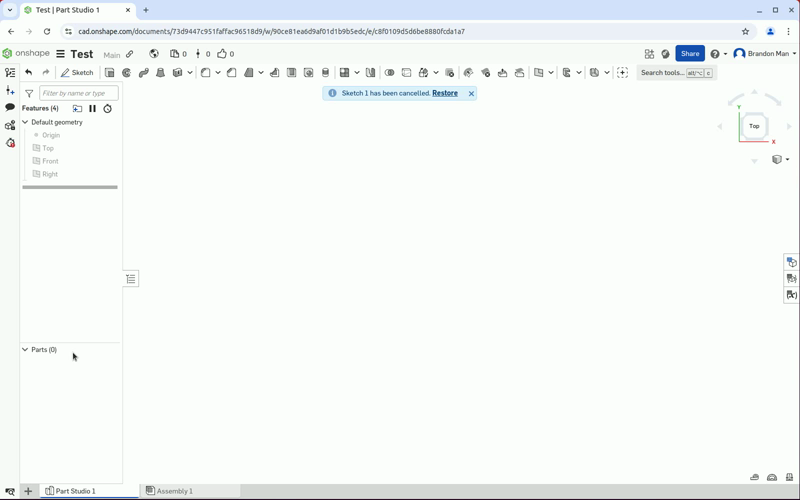
key(shift+p)
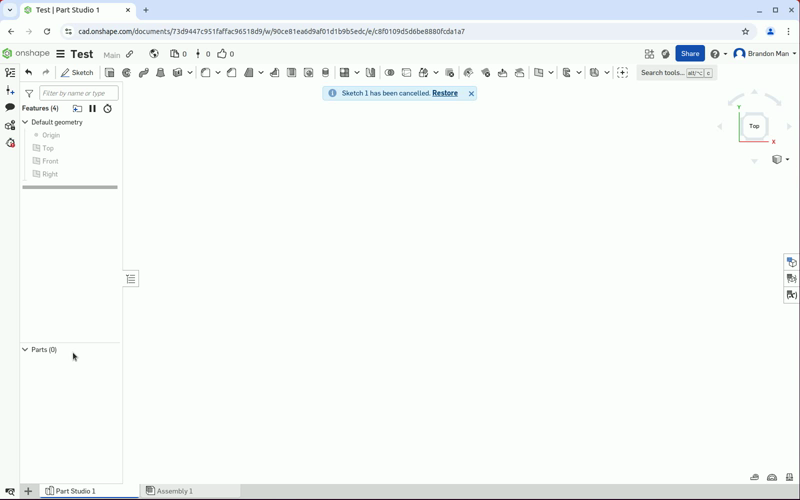
key(space)
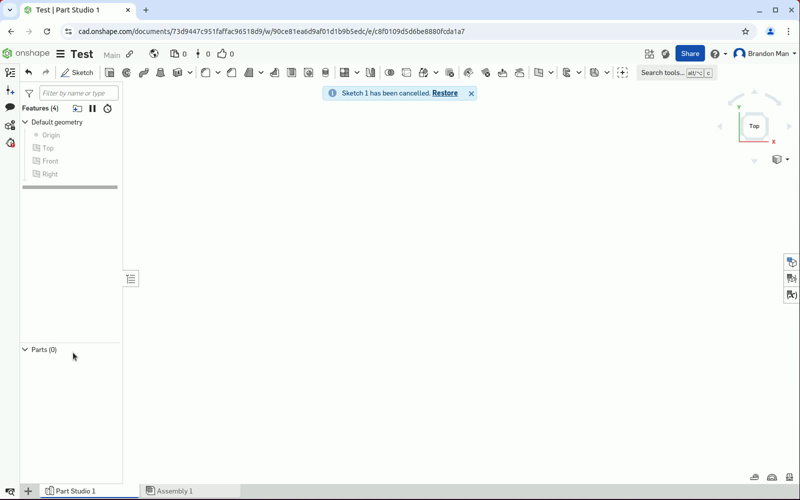
key_down(shift)
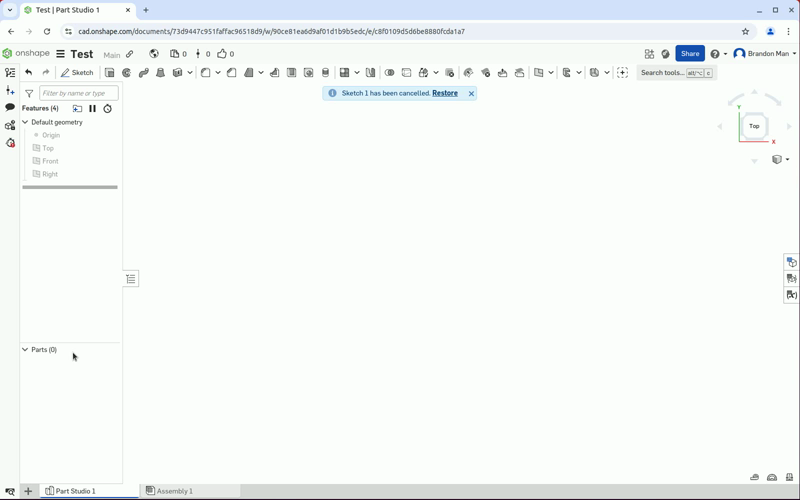
key(up)
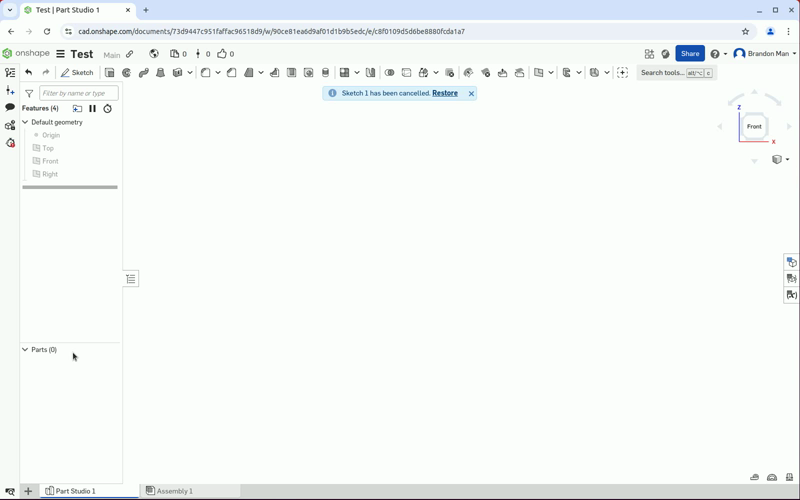
key_up(shift)
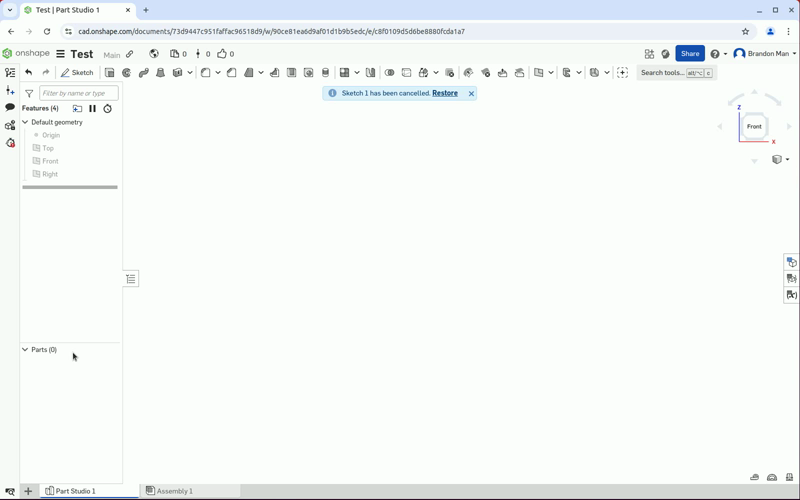
mouse_move(73, 352)
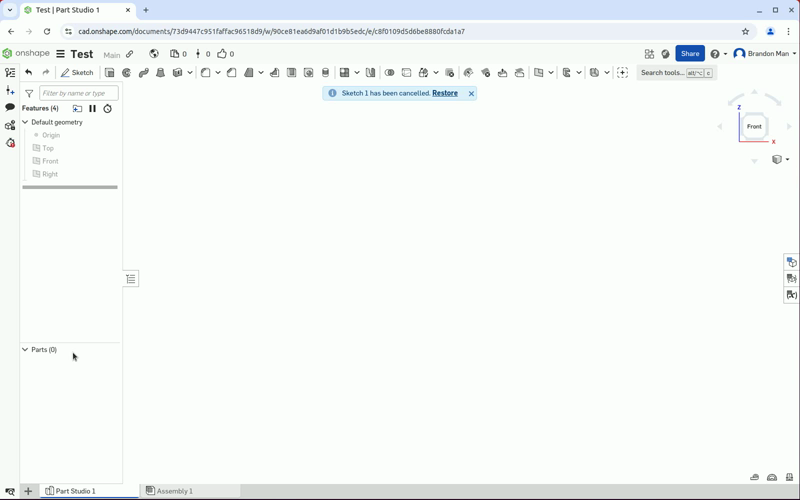
key(shift+y)
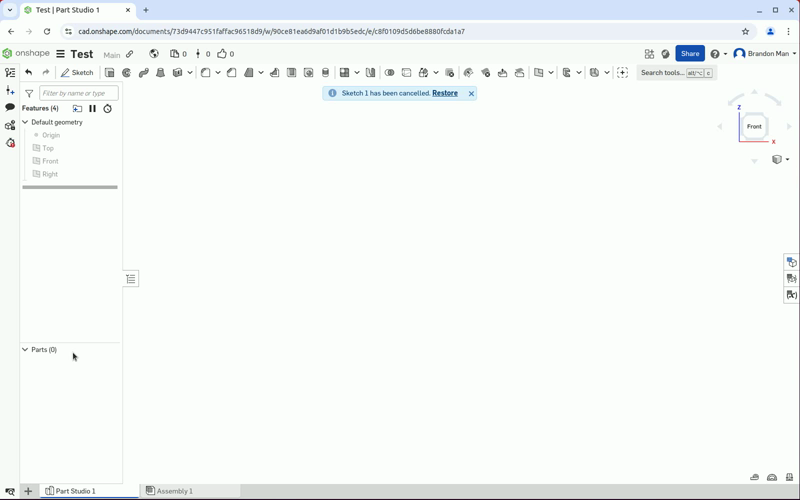
key(shift+s)
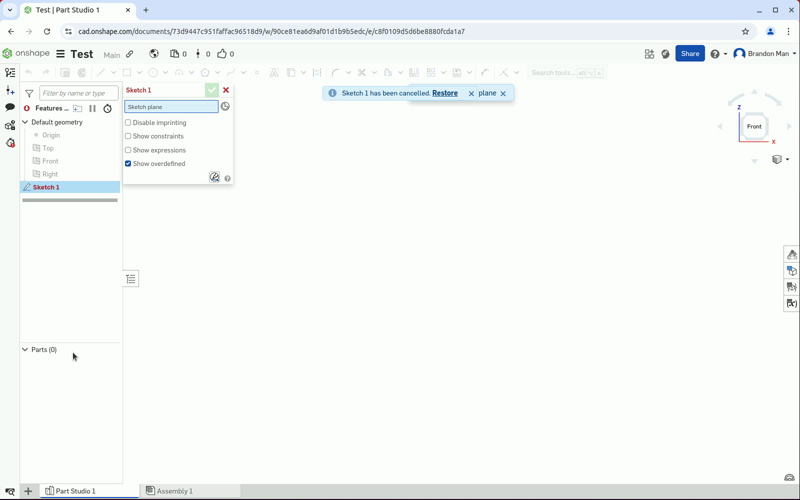
mouse_move(73, 163)
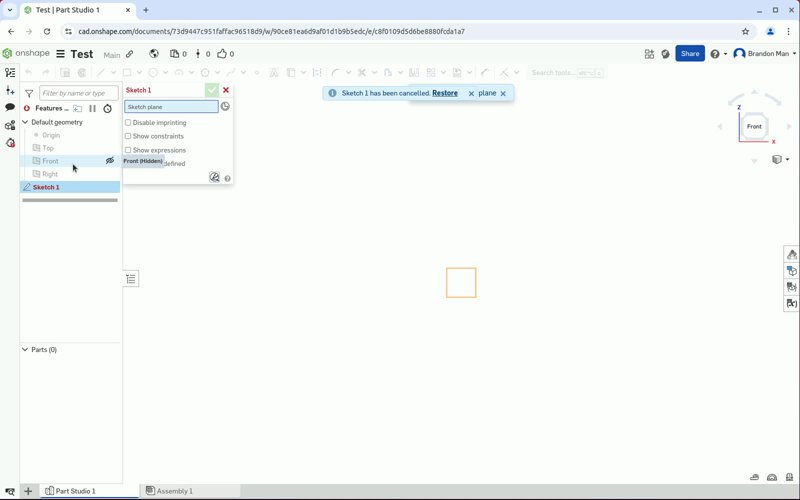
click(73, 163)
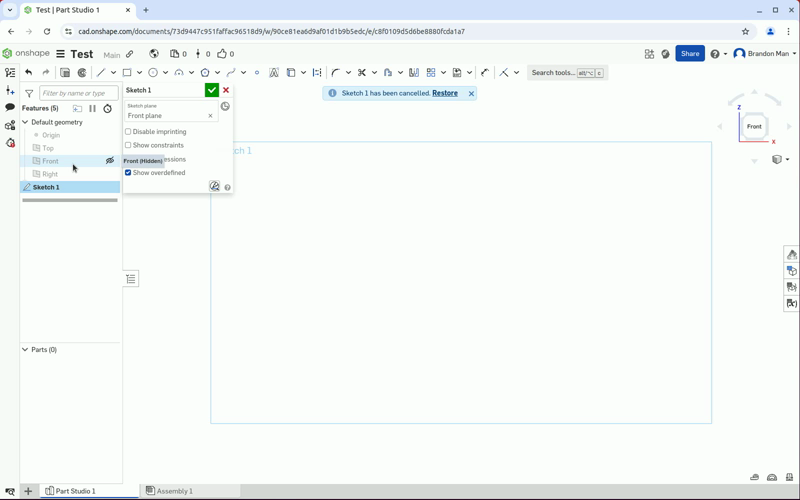
mouse_move(73, 352)
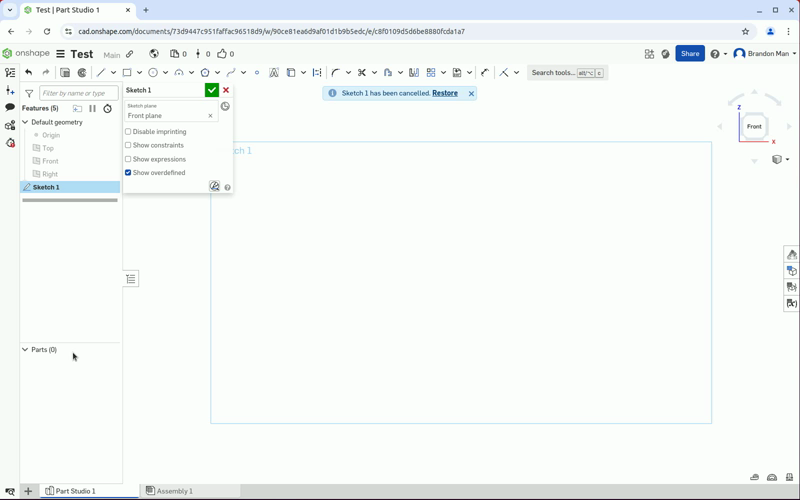
key(y)
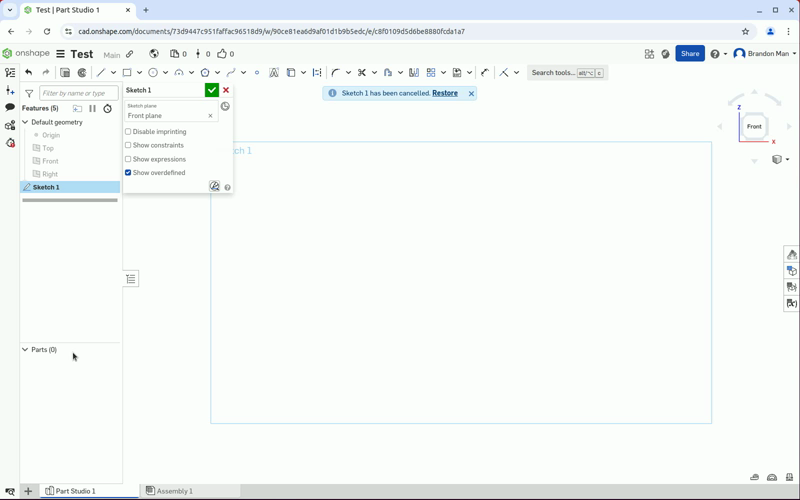
key(l)
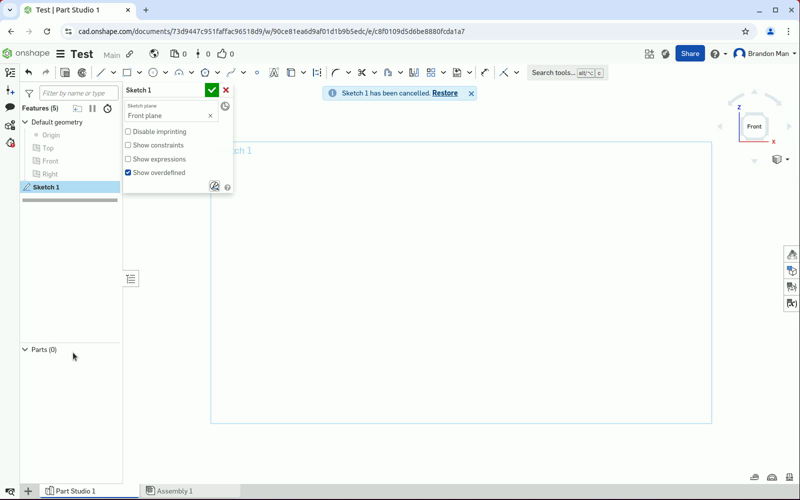
key_down(shift)
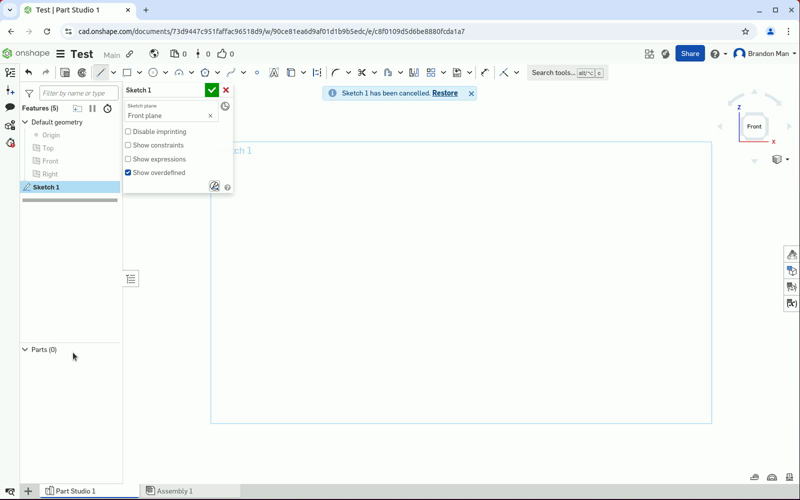
mouse_move(355, 282)
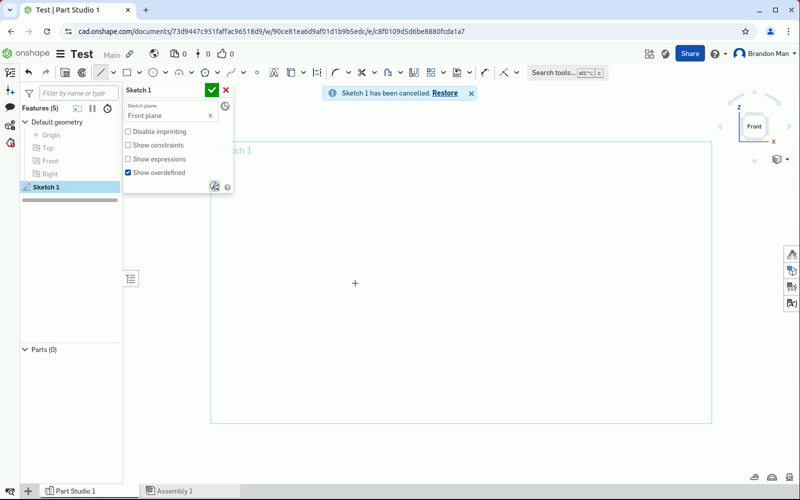
click(355, 282)
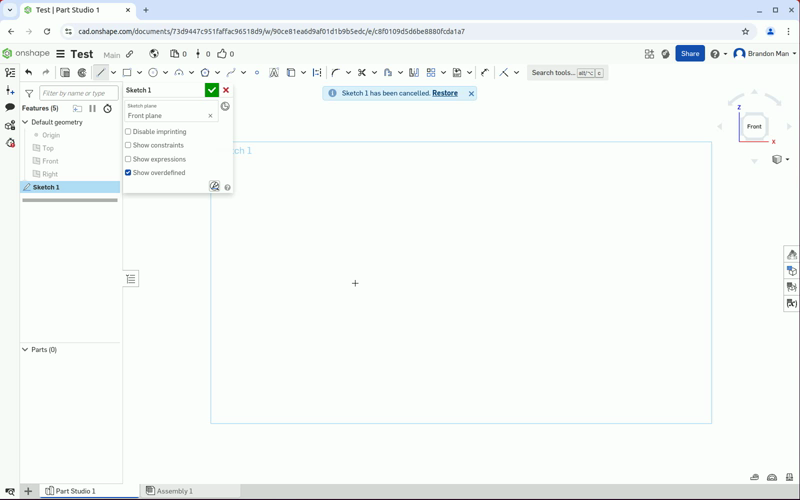
key_up(shift)
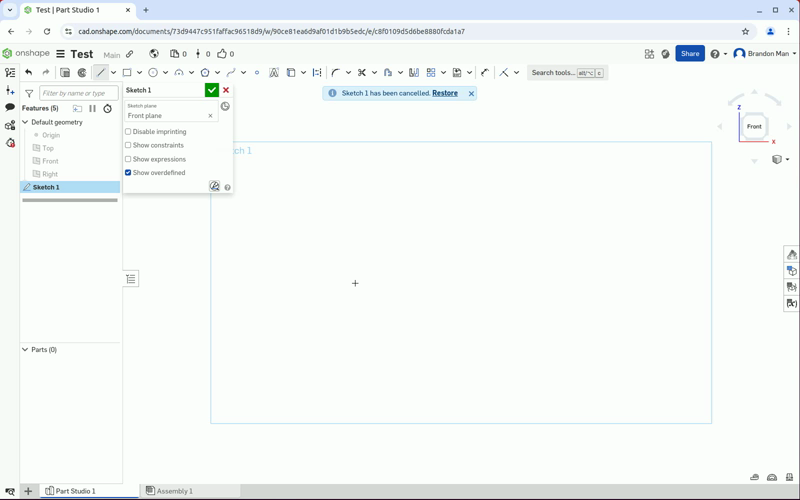
key_down(shift)
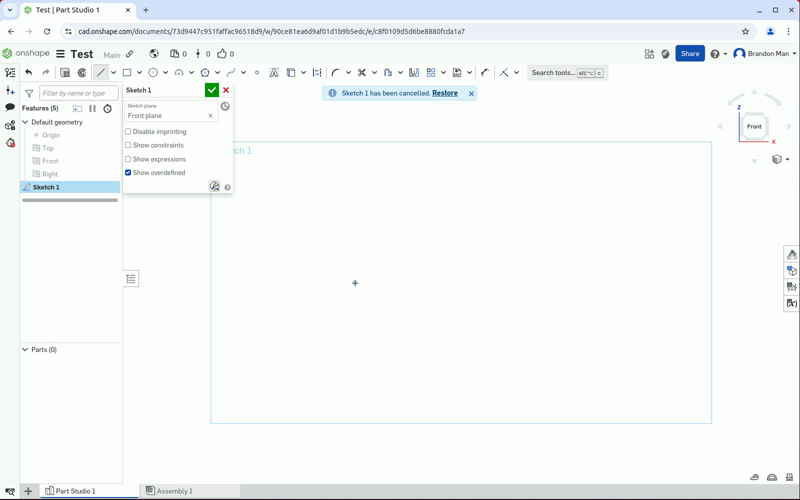
mouse_move(460, 282)
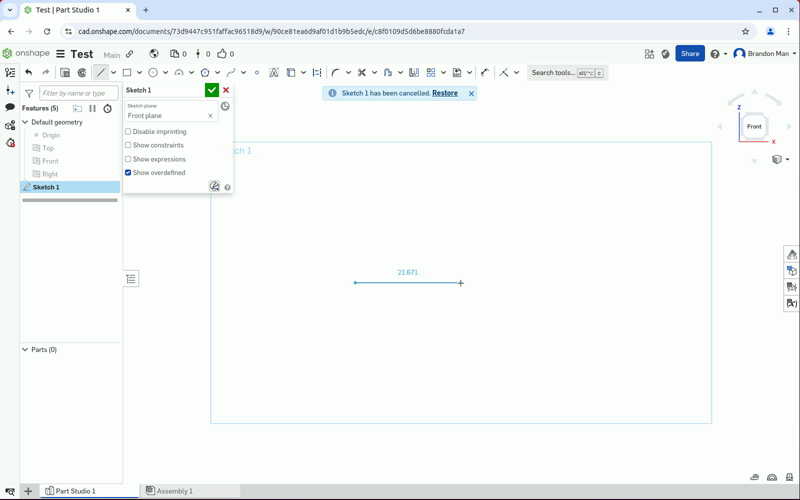
click(460, 282)
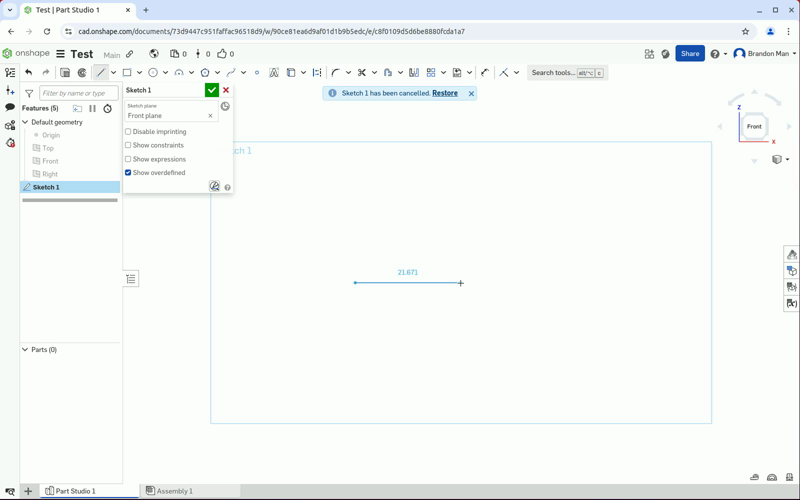
key_up(shift)
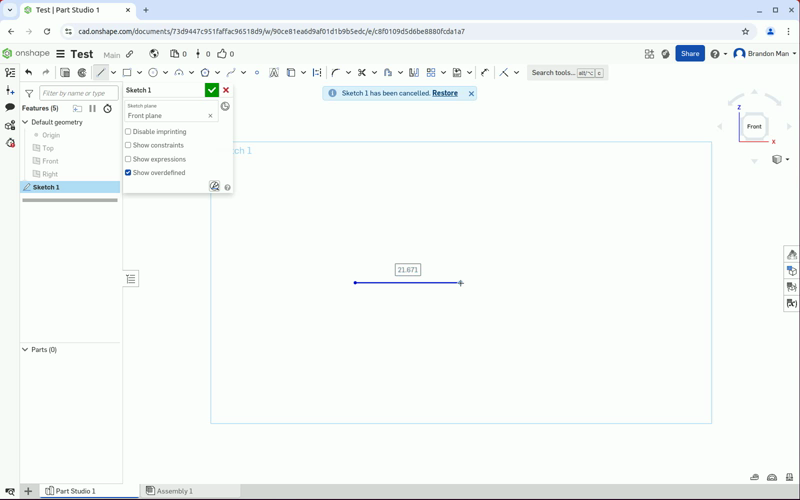
key_down(shift)
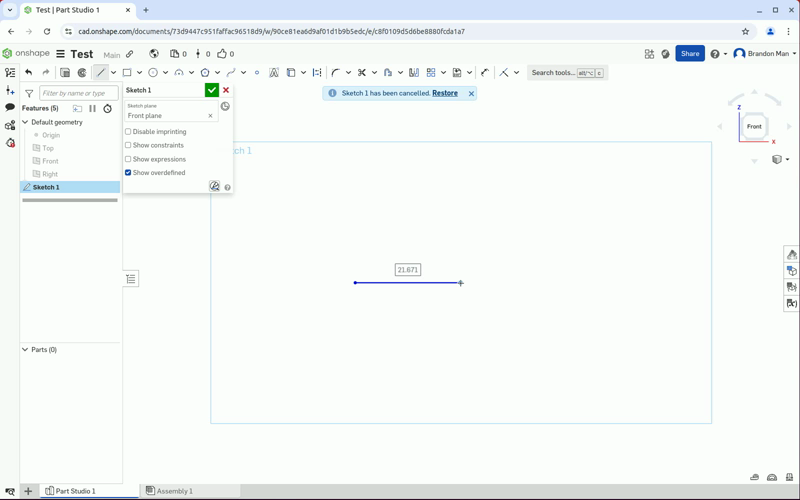
mouse_move(460, 170)
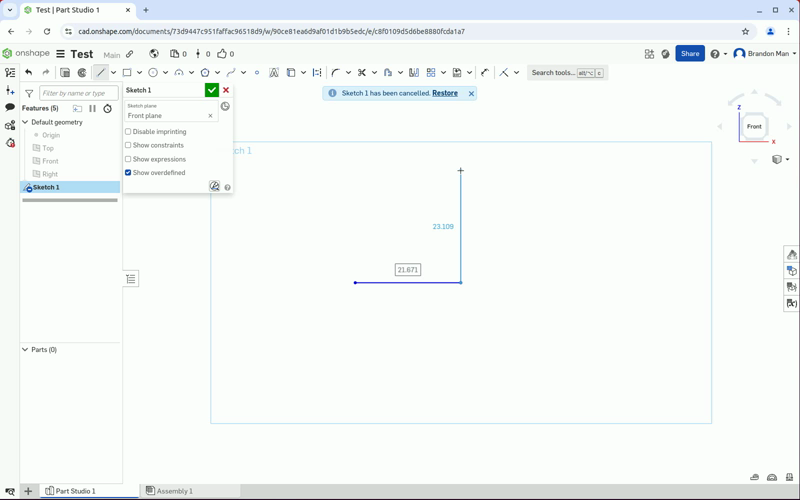
click(460, 170)
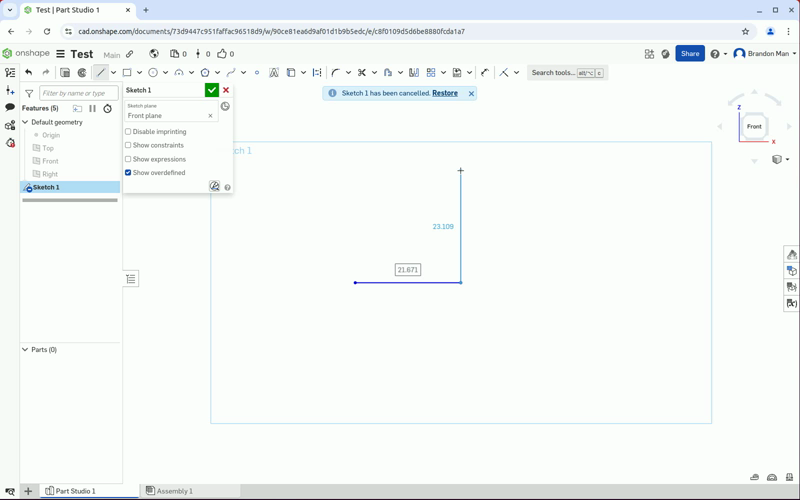
key_up(shift)
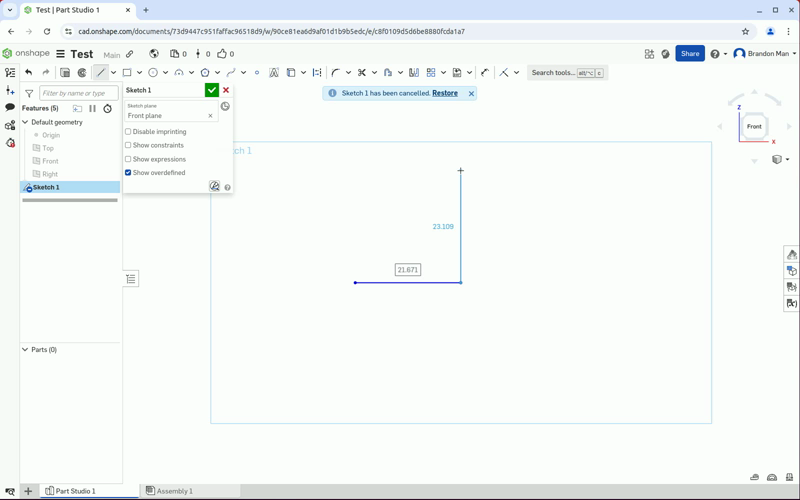
key_down(shift)
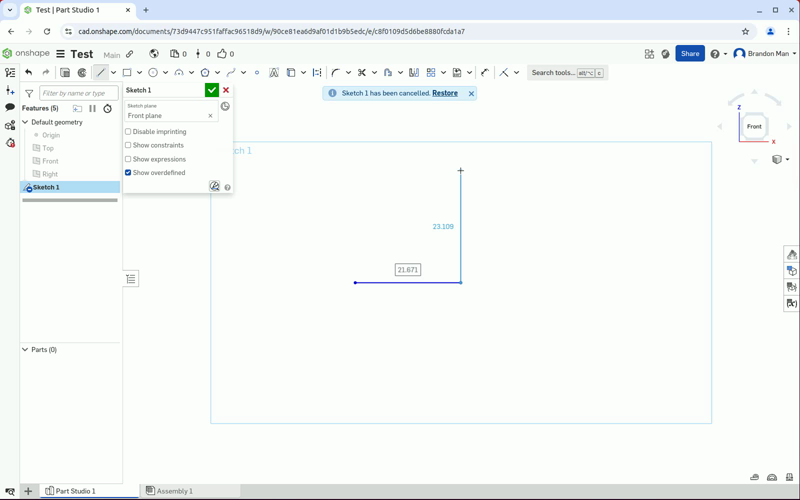
mouse_move(355, 170)
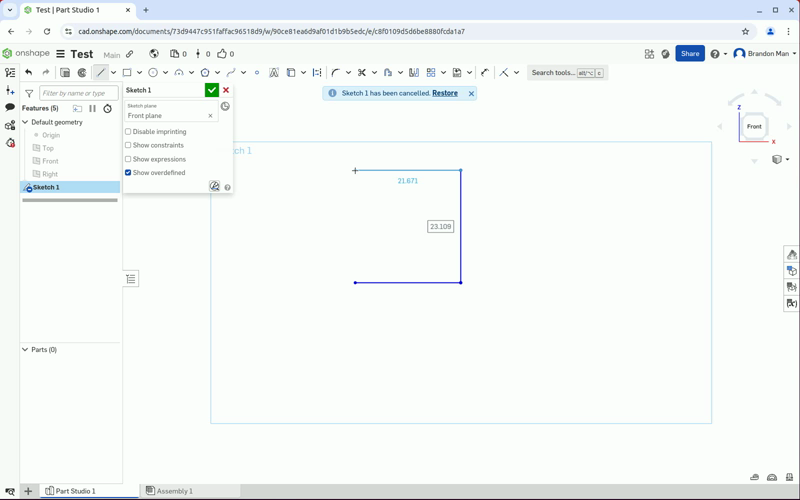
click(355, 170)
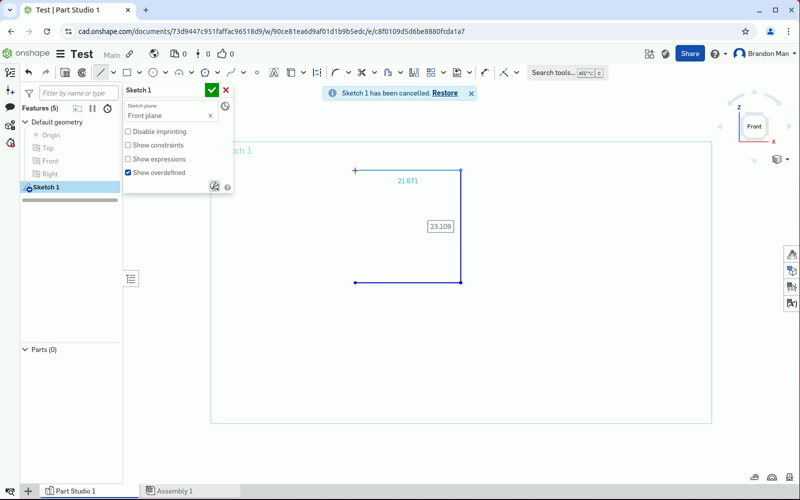
key_up(shift)
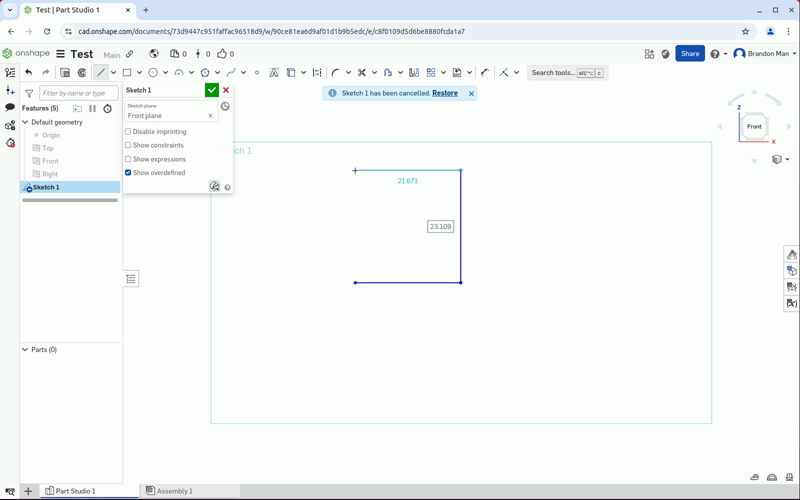
key_down(shift)
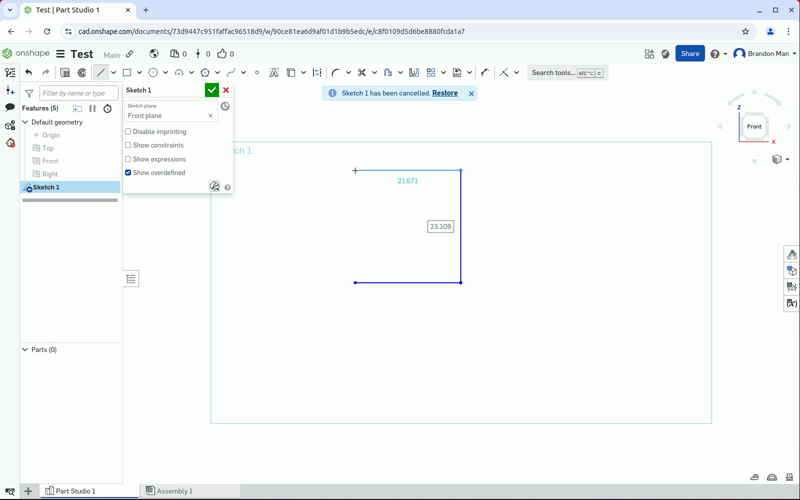
mouse_move(355, 282)
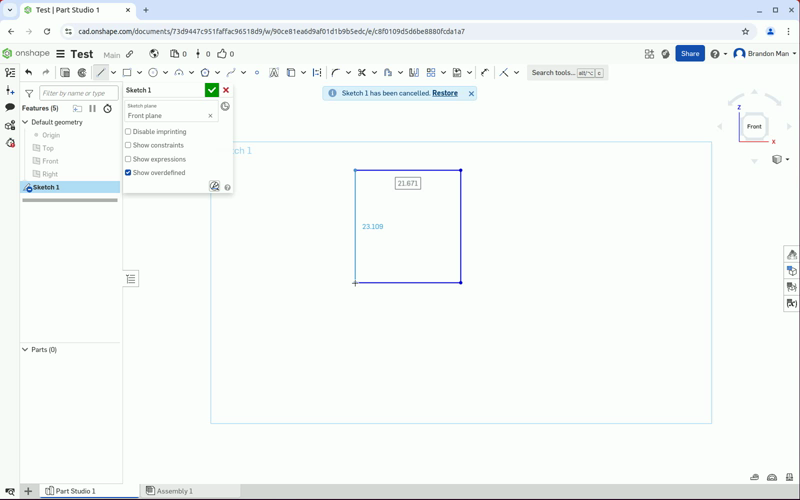
key_up(shift)
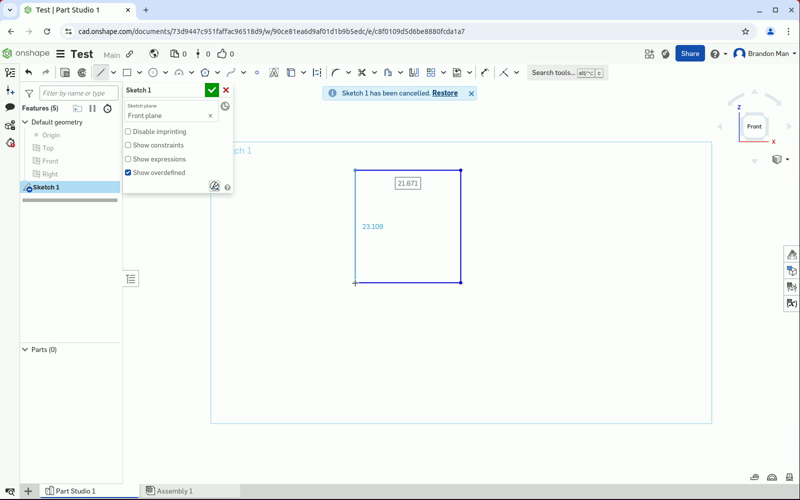
click(355, 282)
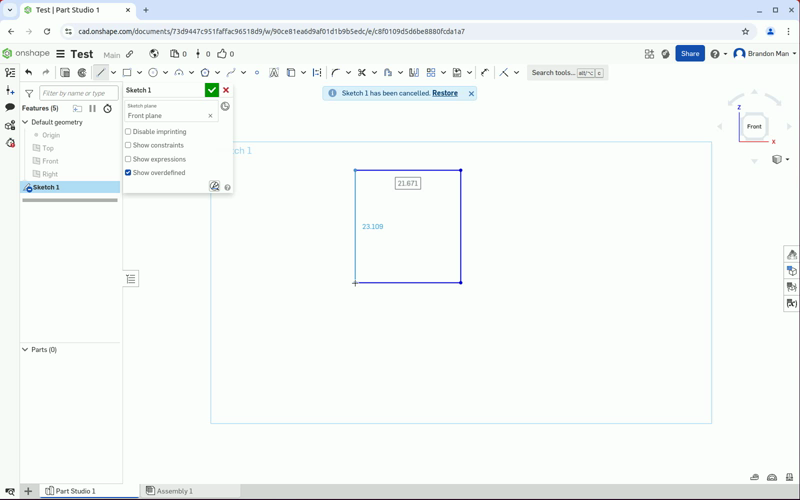
key(esc)
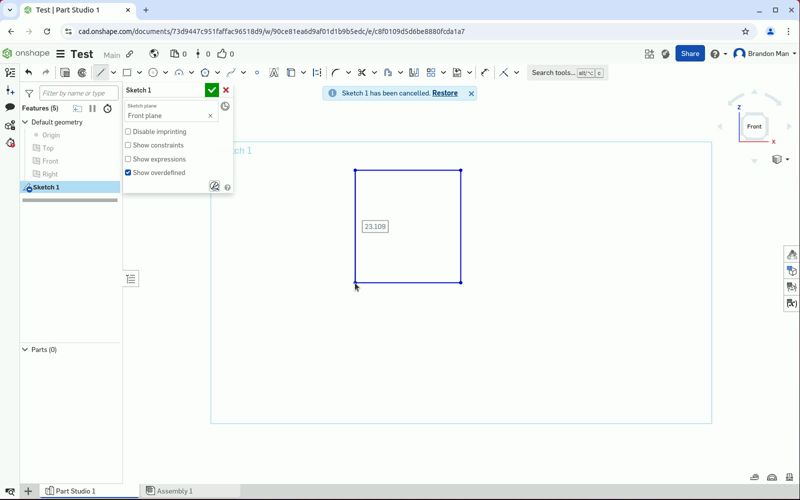
mouse_move(416, 200)
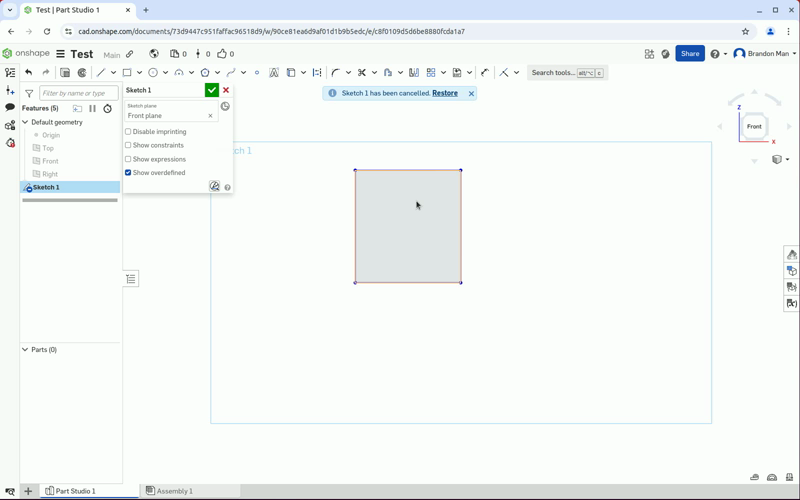
click(416, 200)
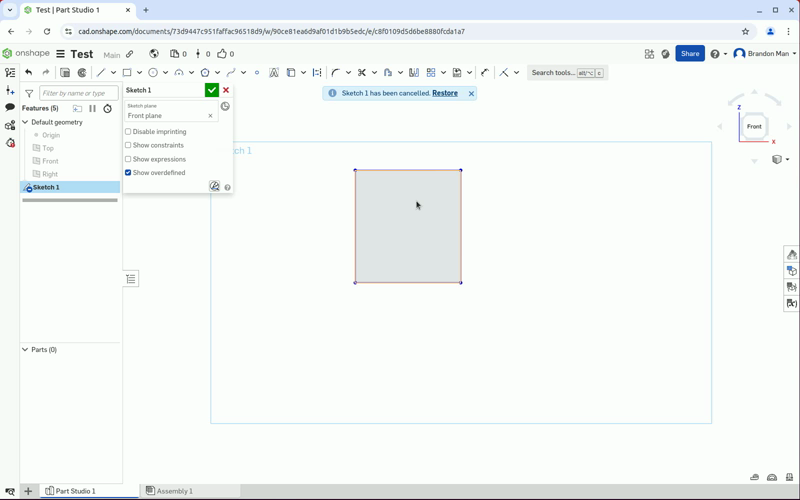
mouse_move(73, 352)
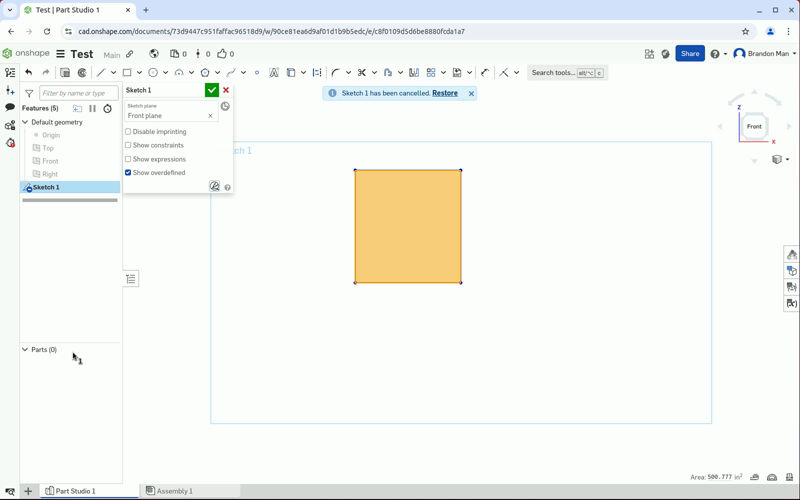
key(shift+y)
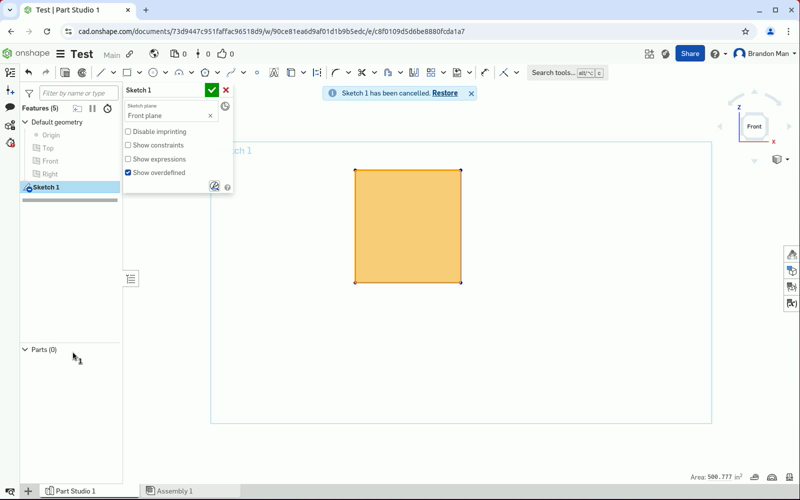
key(shift+e)
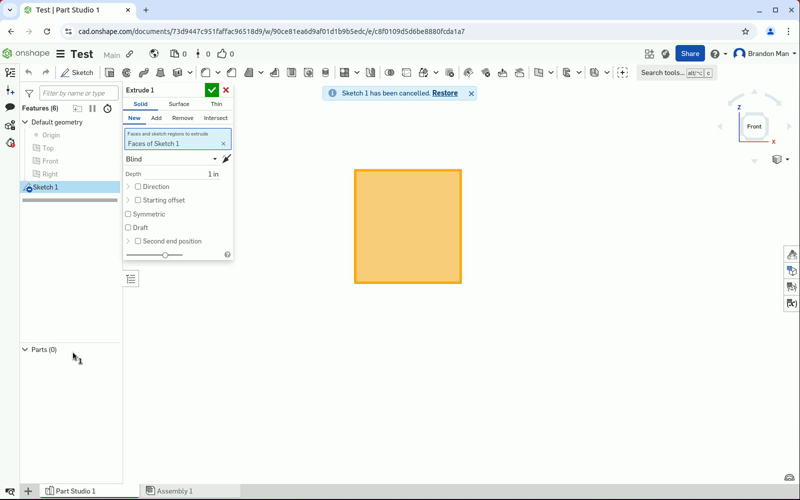
mouse_move(143, 106)
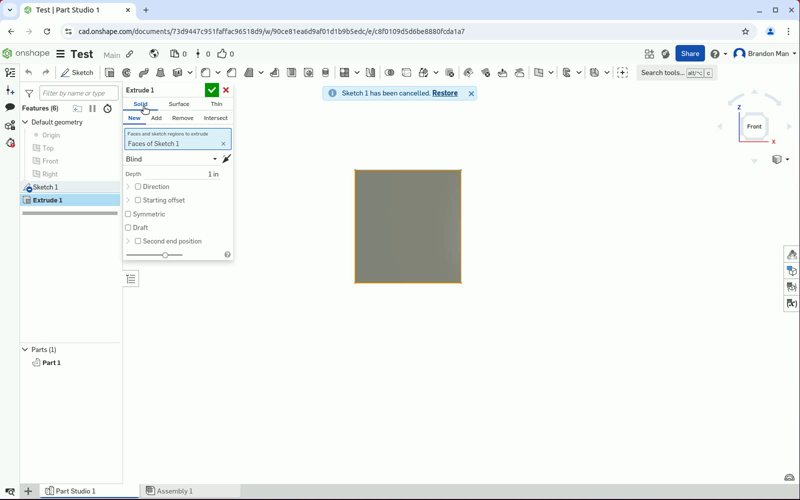
click(143, 106)
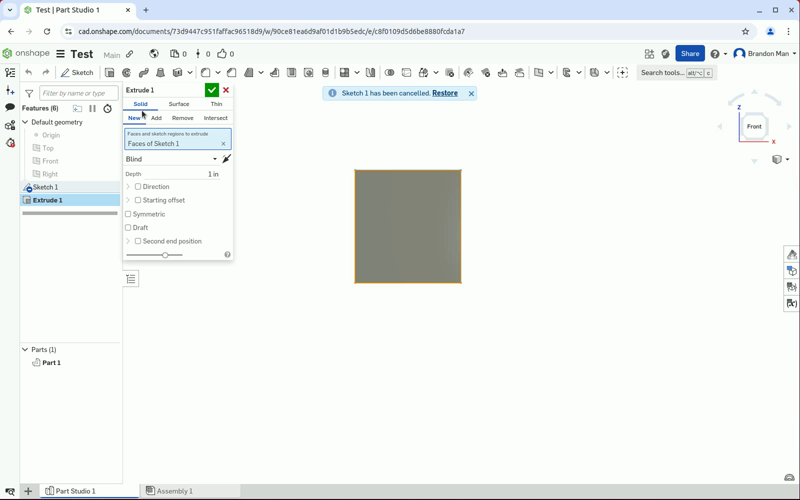
mouse_move(137, 120)
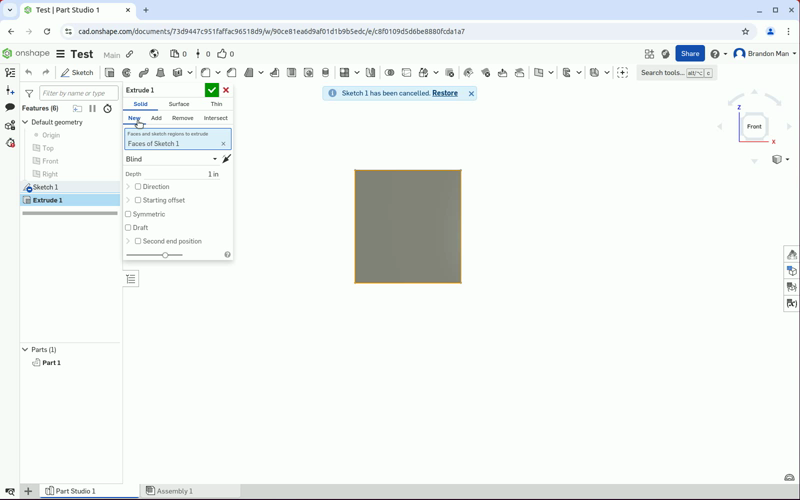
click(137, 120)
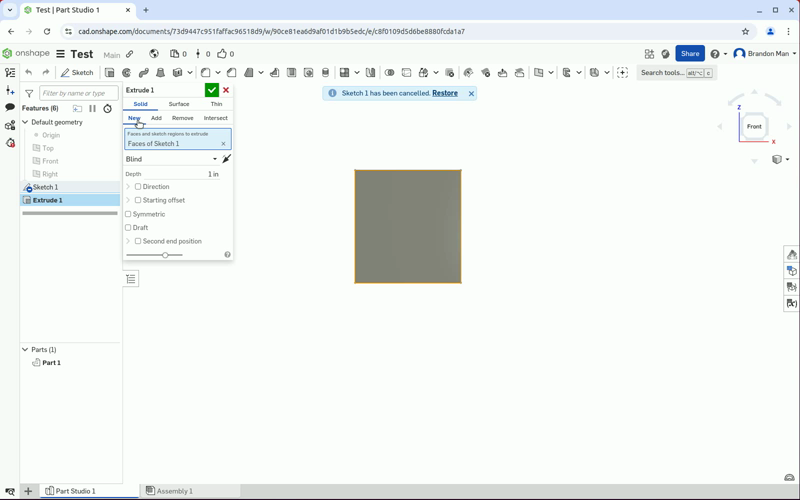
key(tab, 4)
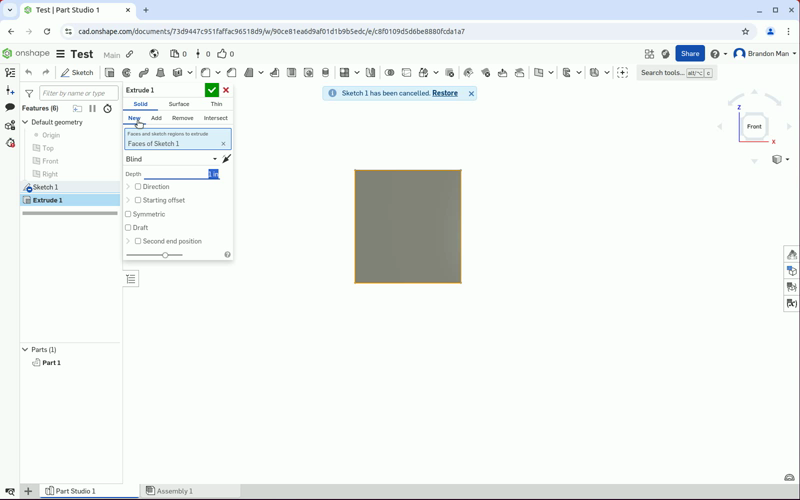
text(4.333)
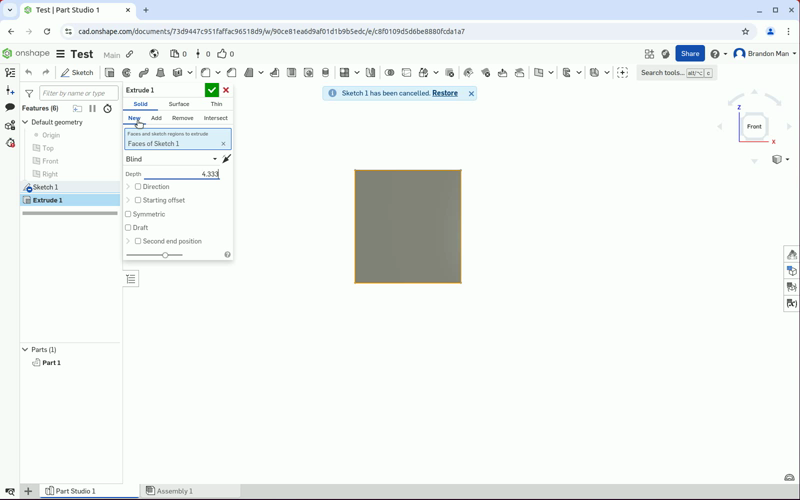
key(enter)
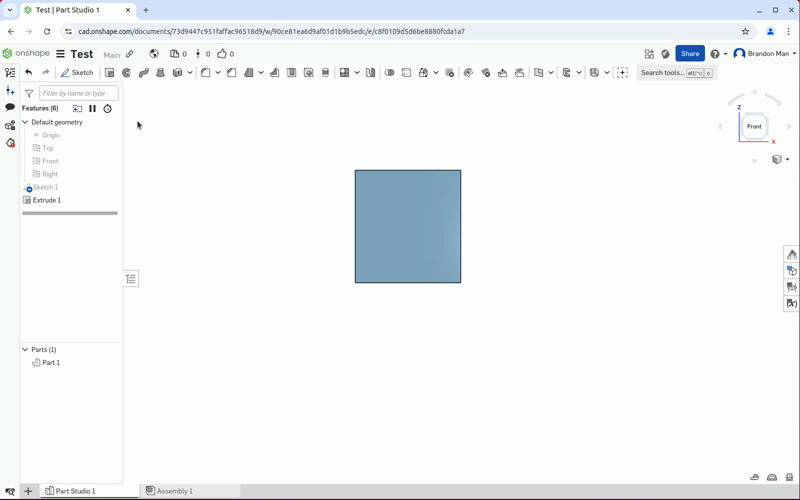
key(shift+h)
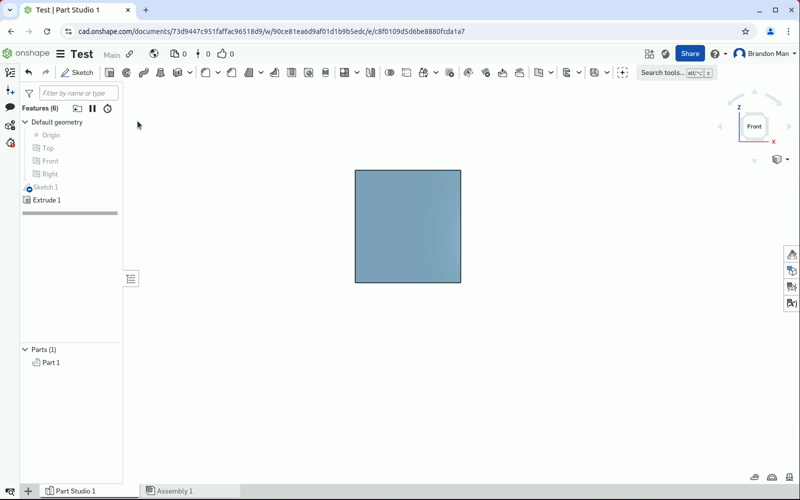
key(shift+h)
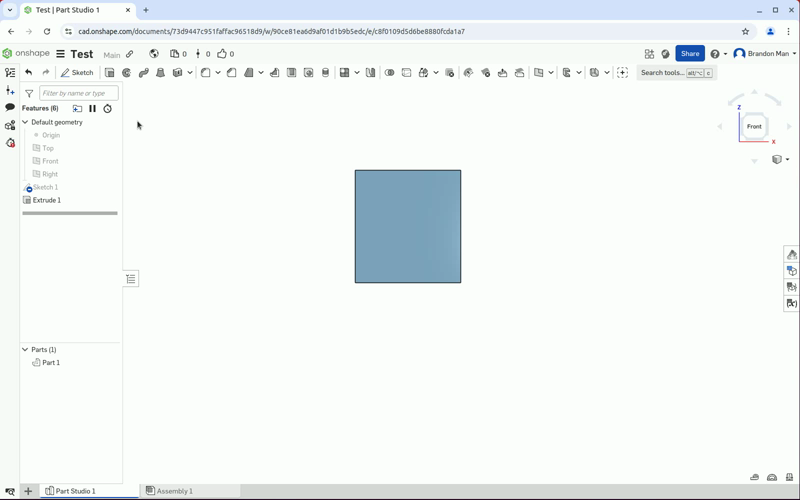
mouse_move(73, 189)
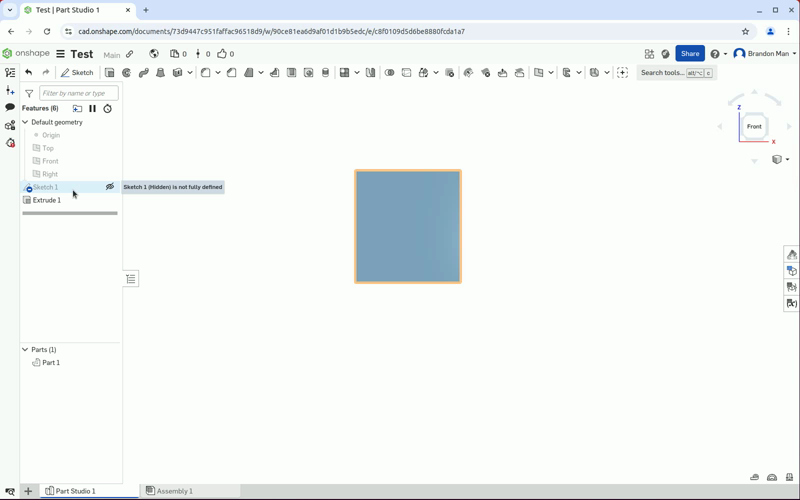
click(73, 189)
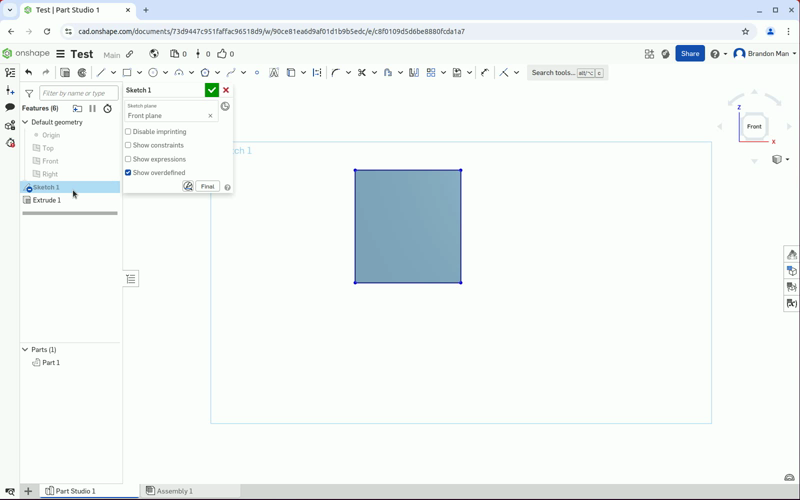
mouse_move(229, 92)
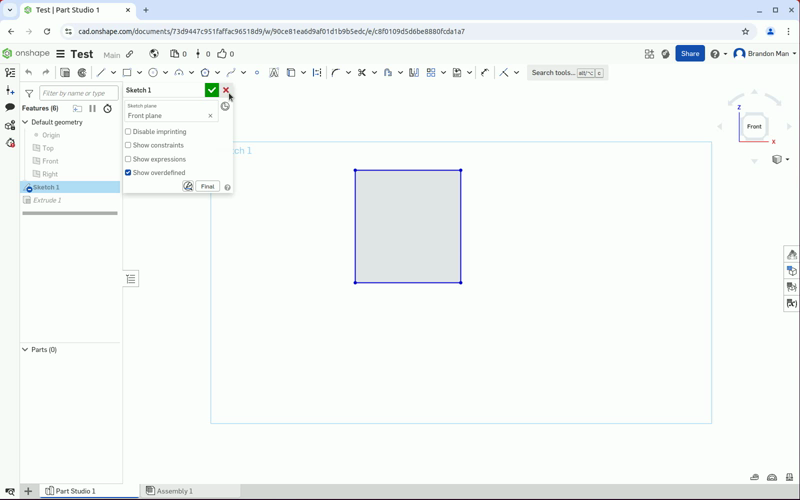
click(229, 92)
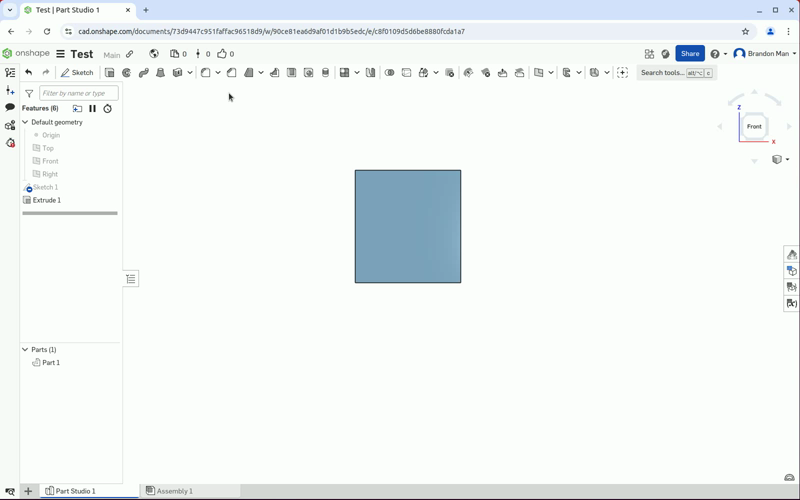
mouse_move(541, 75)
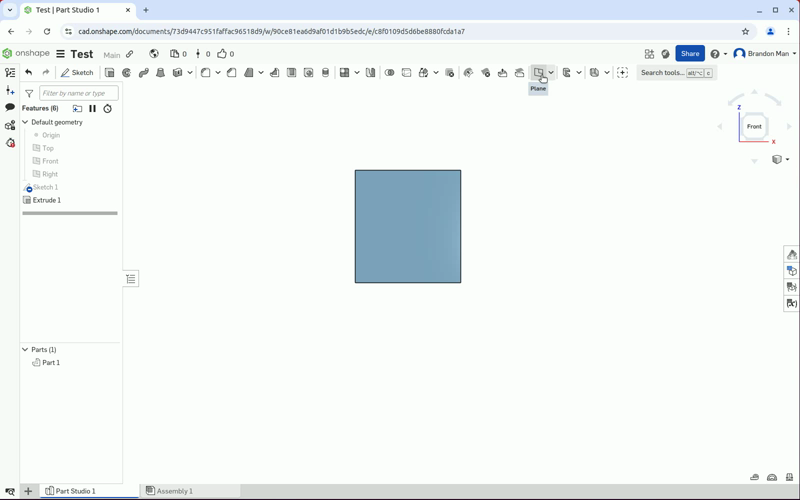
click(541, 75)
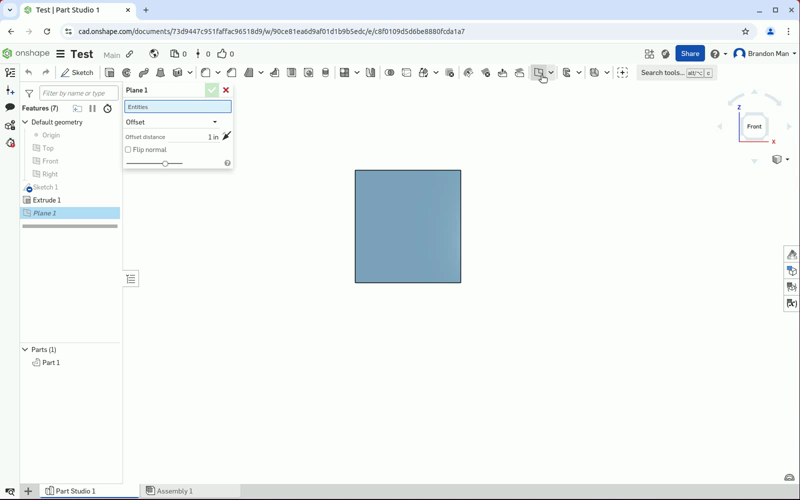
mouse_move(73, 163)
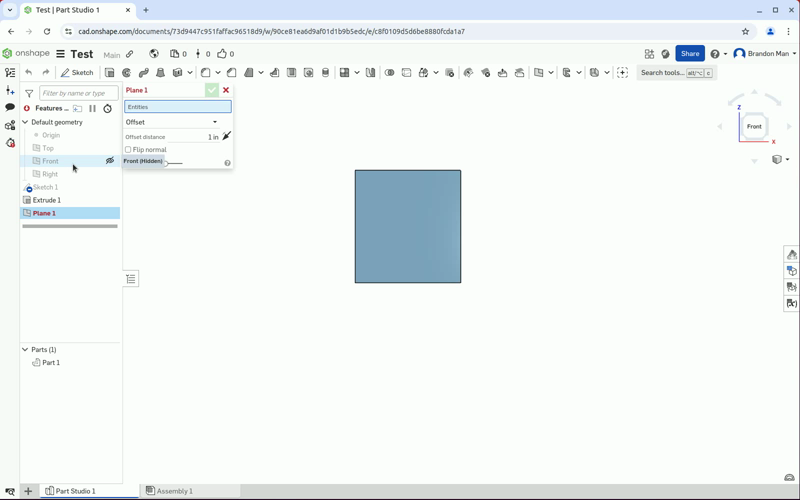
click(73, 163)
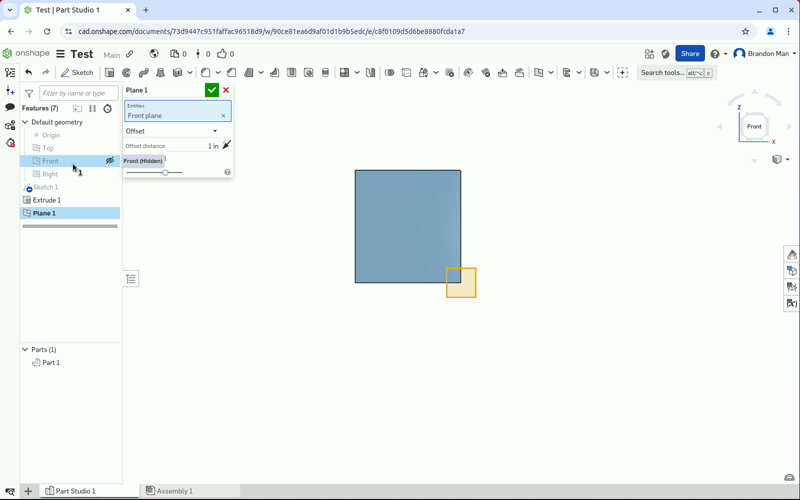
key(tab, 2)
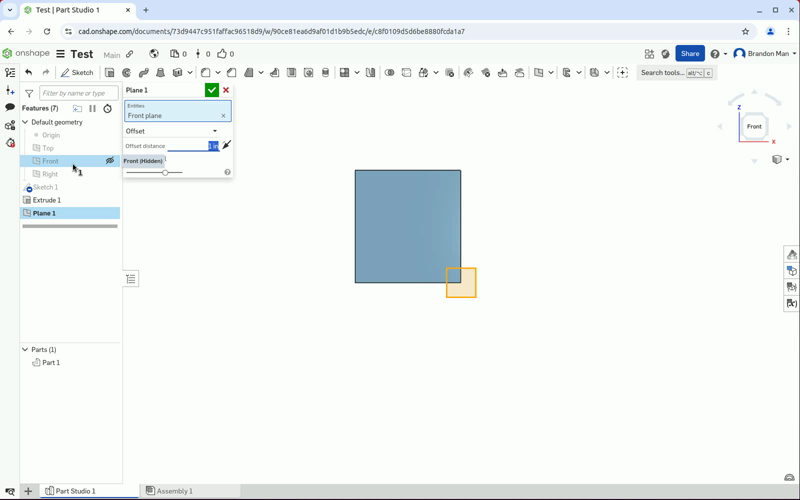
text(4.344)
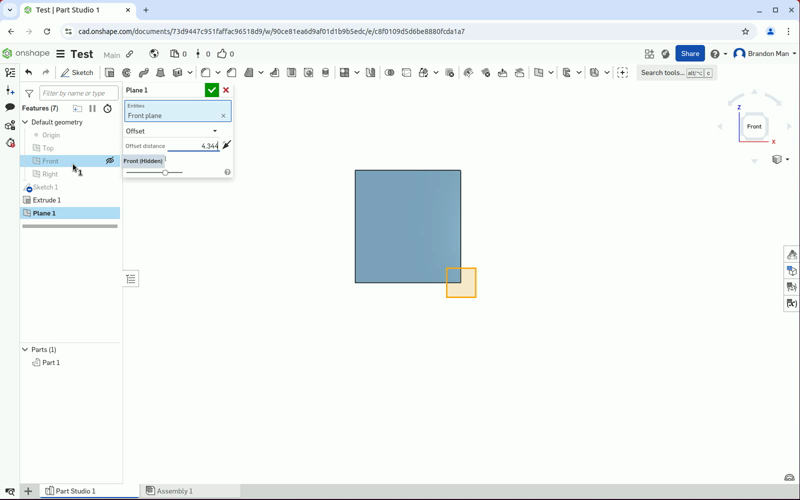
key(enter, 2)
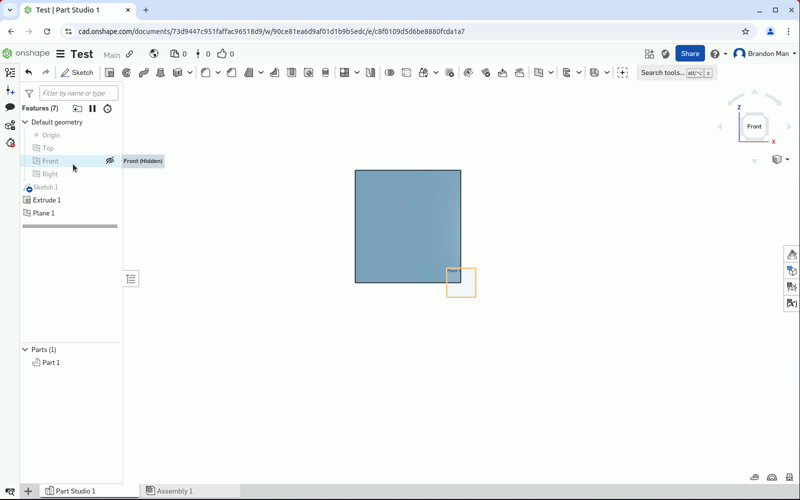
key(shift+s)
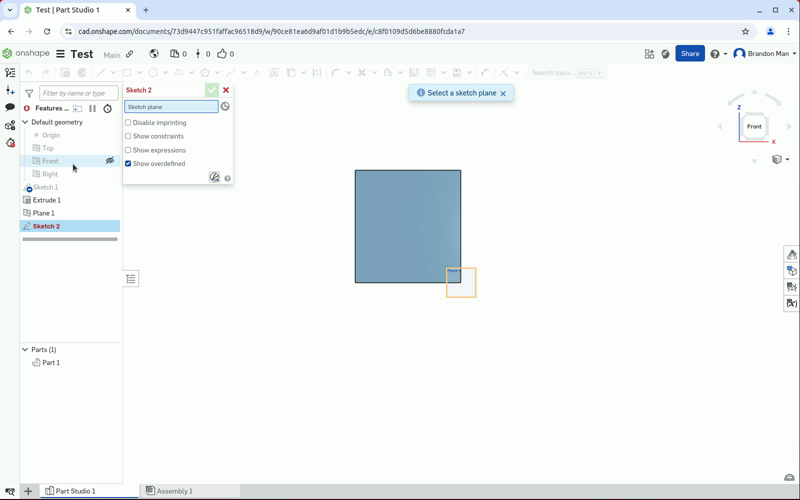
mouse_move(73, 215)
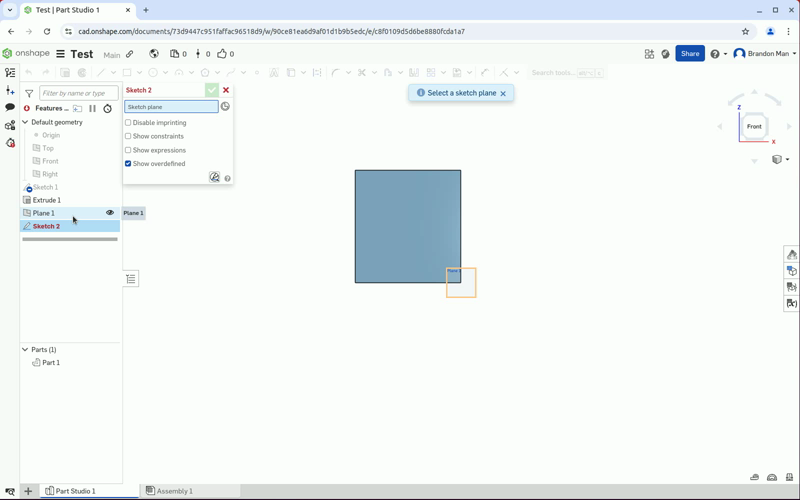
click(73, 215)
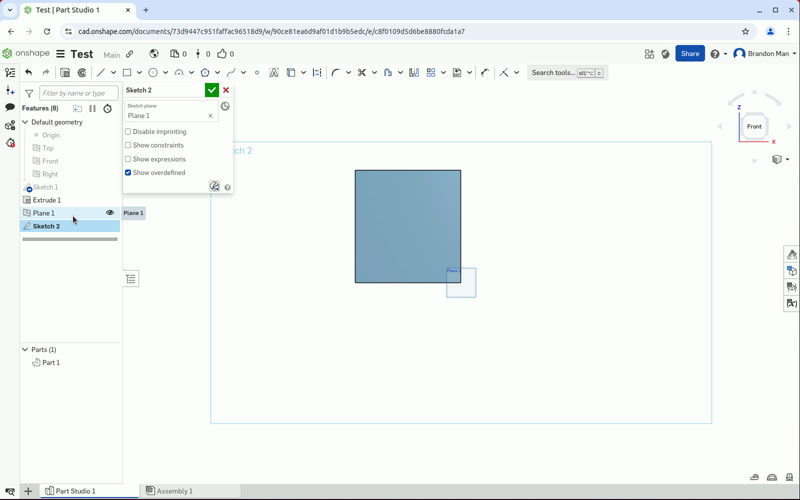
mouse_move(73, 352)
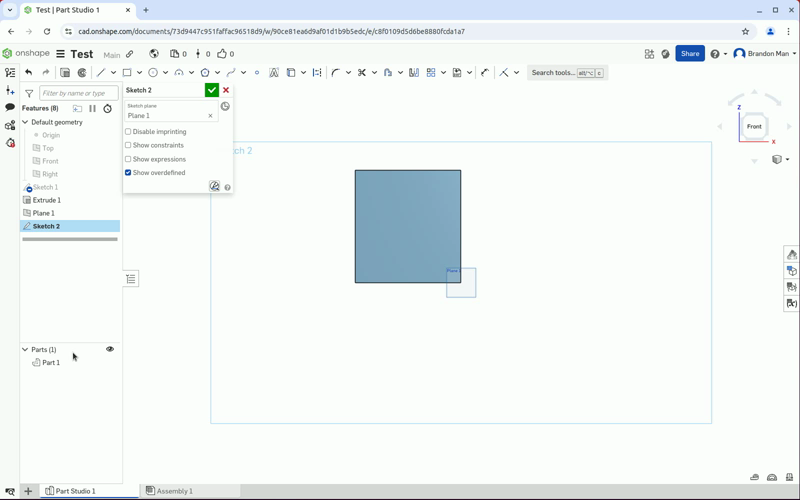
key(y)
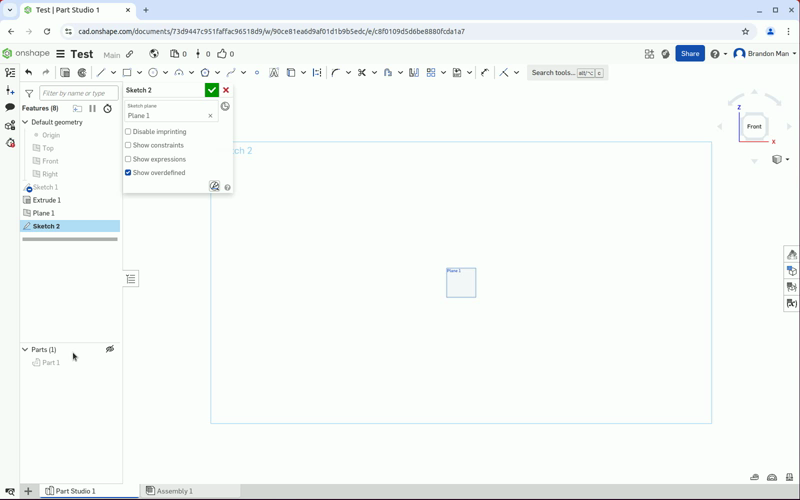
key(l)
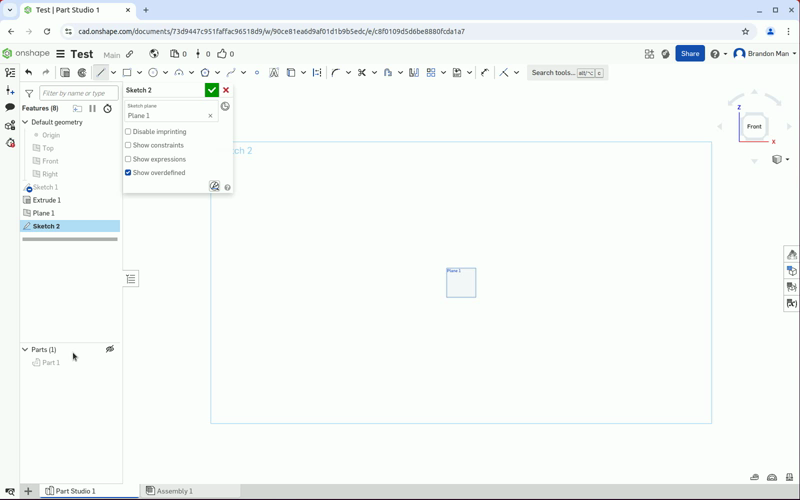
key_down(shift)
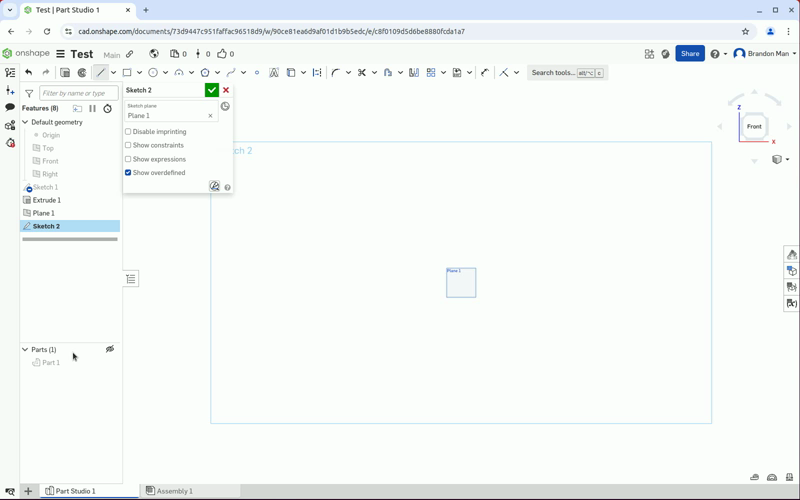
mouse_move(356, 281)
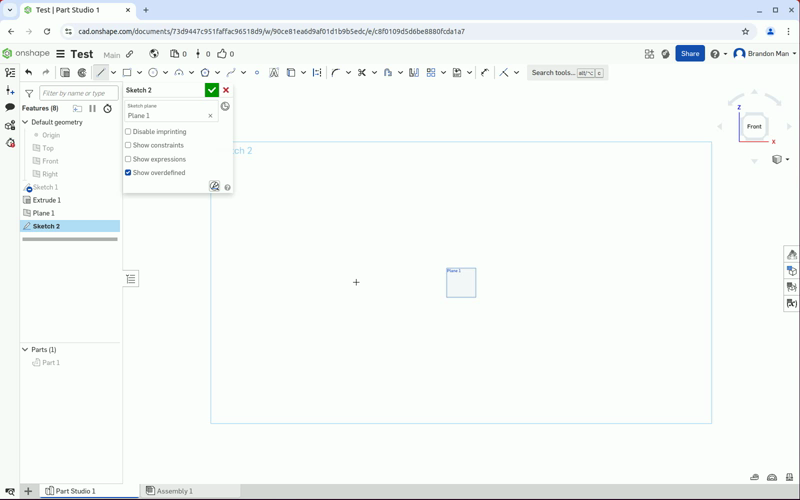
click(356, 281)
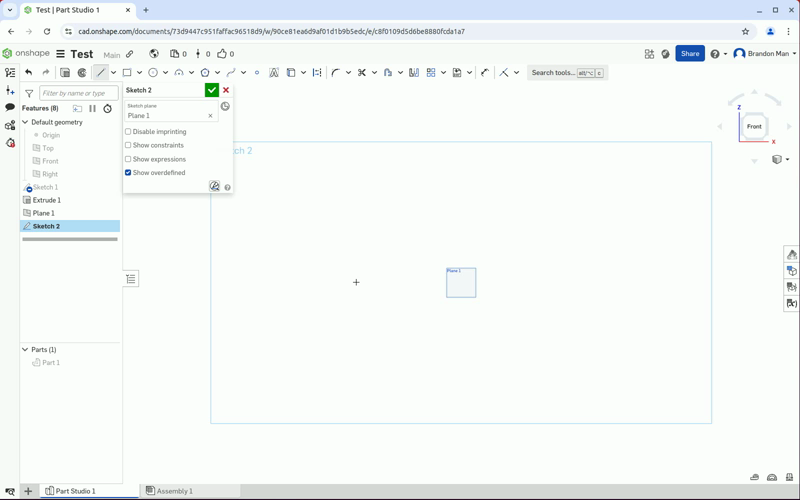
key_up(shift)
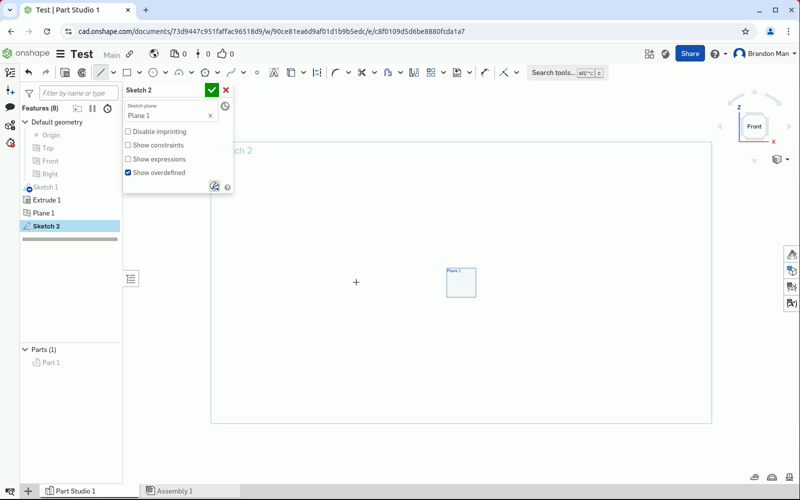
key_down(shift)
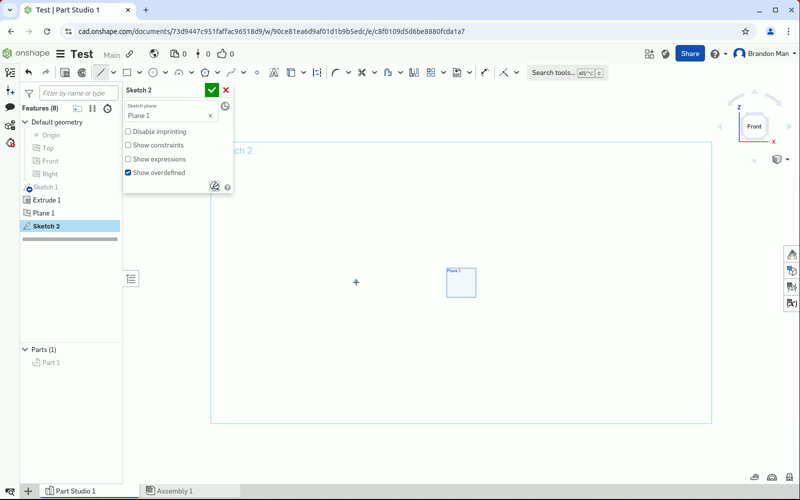
mouse_move(460, 281)
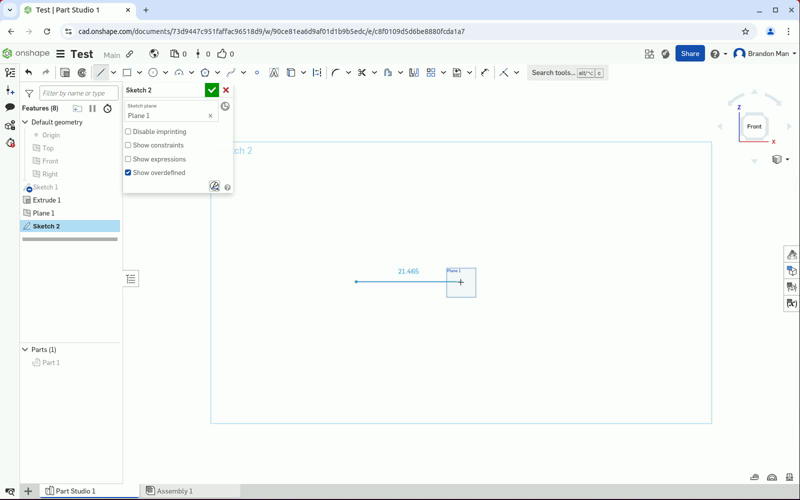
click(460, 281)
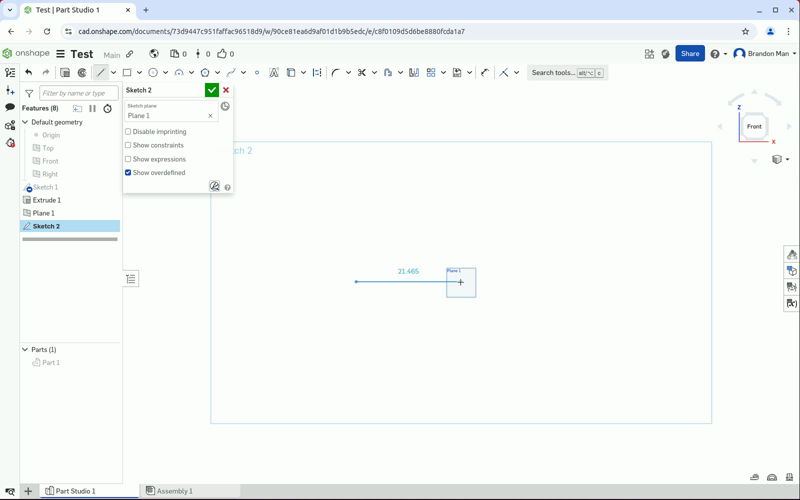
key_up(shift)
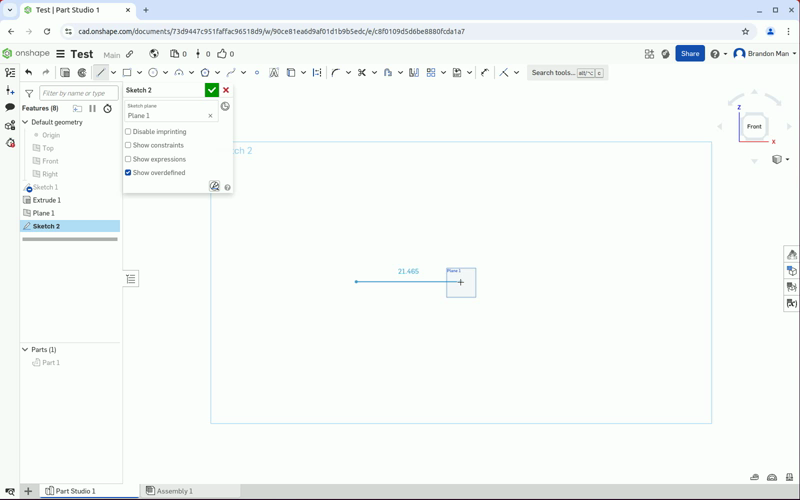
key_down(shift)
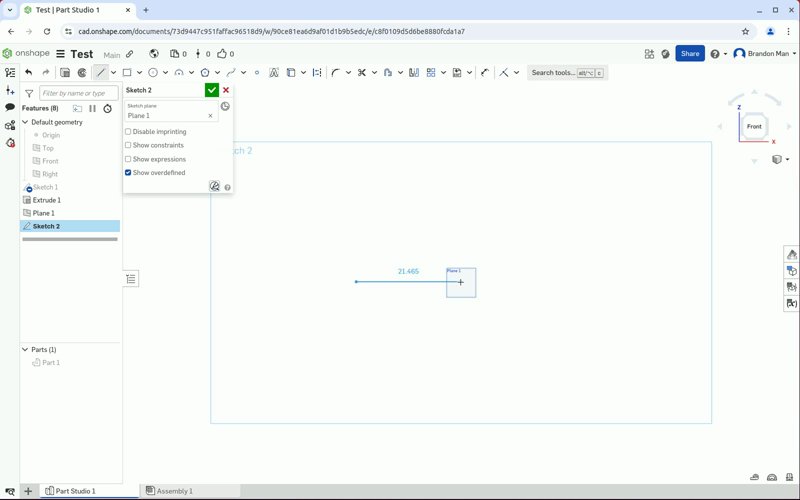
mouse_move(460, 170)
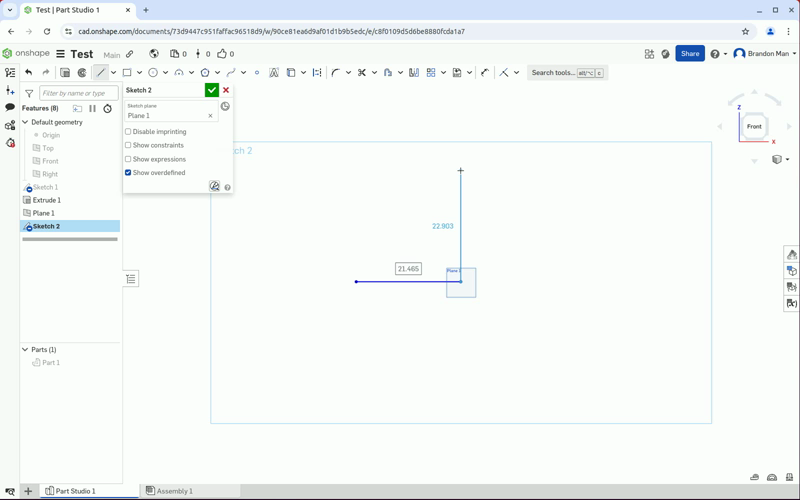
click(460, 170)
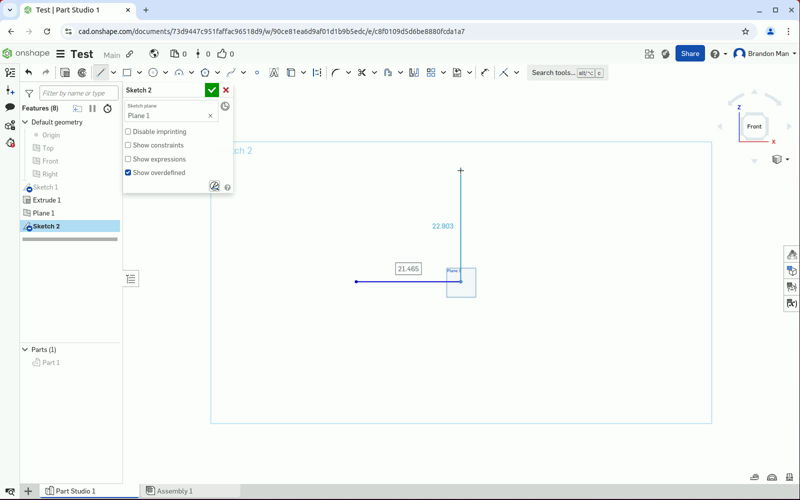
key_up(shift)
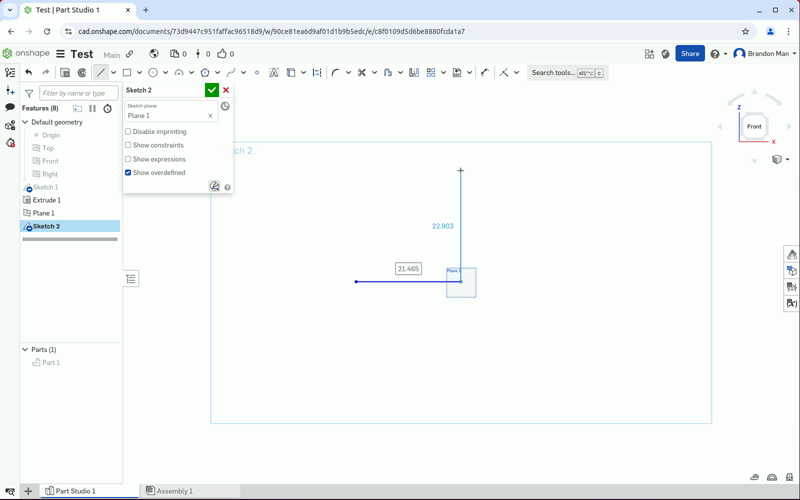
key_down(shift)
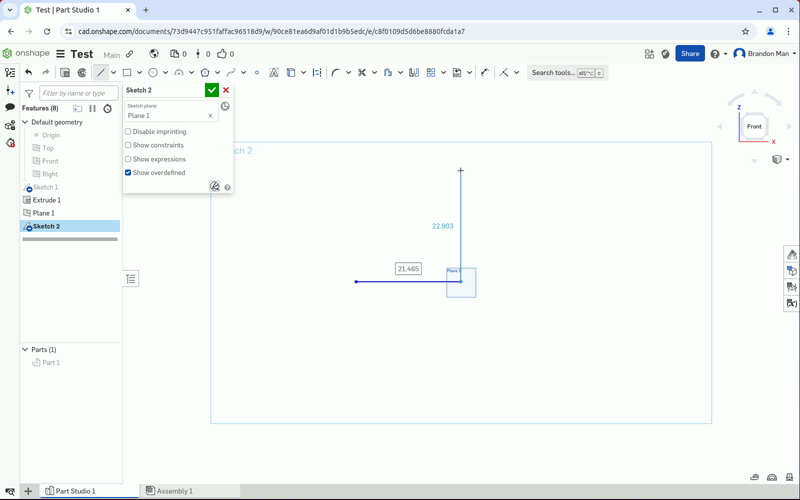
mouse_move(356, 170)
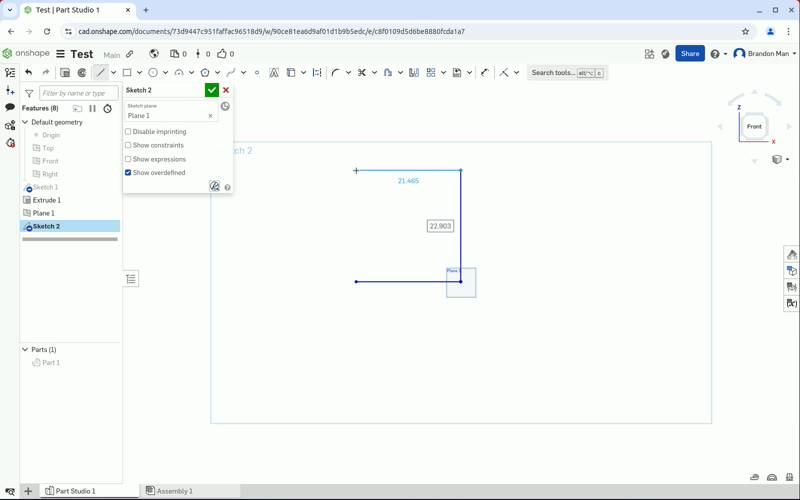
click(356, 170)
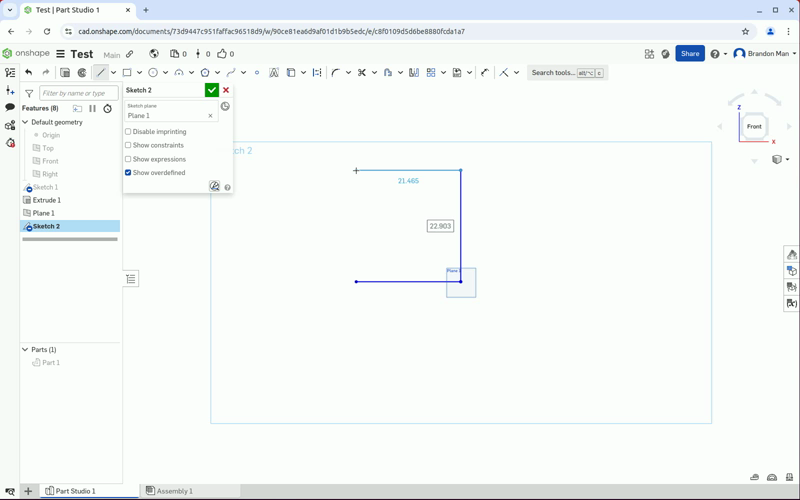
key_up(shift)
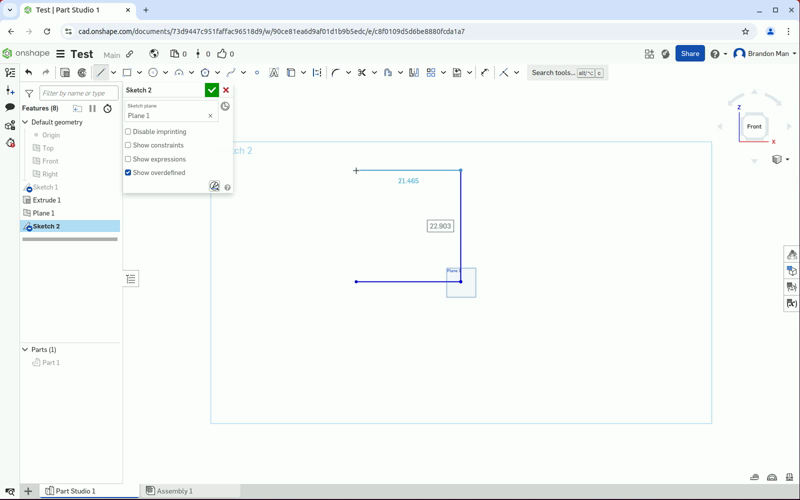
key_down(shift)
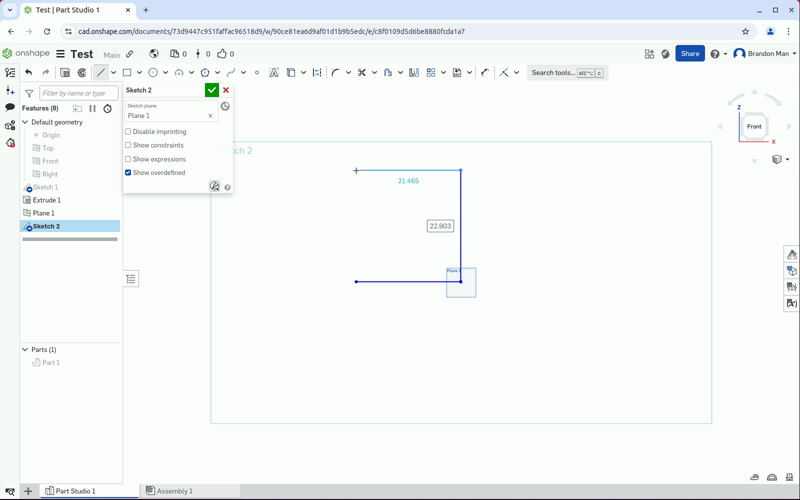
mouse_move(356, 281)
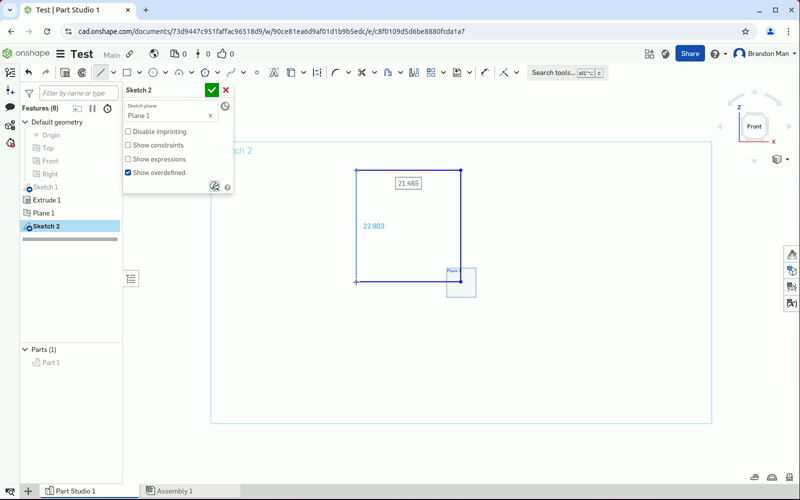
key_up(shift)
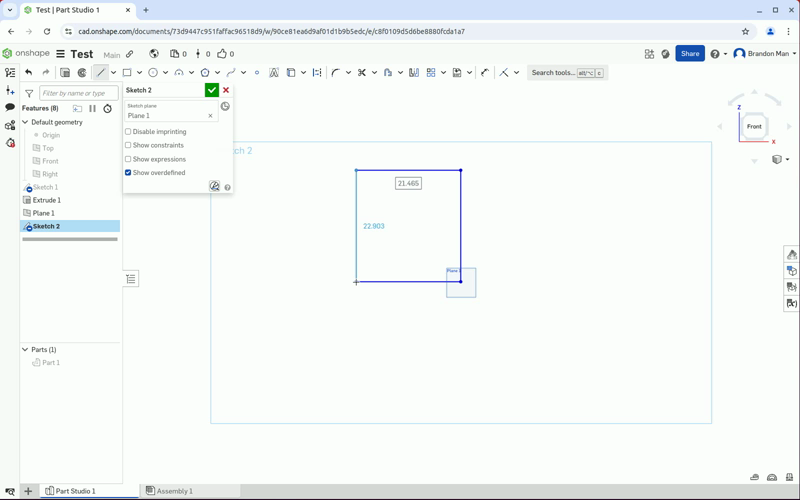
click(356, 281)
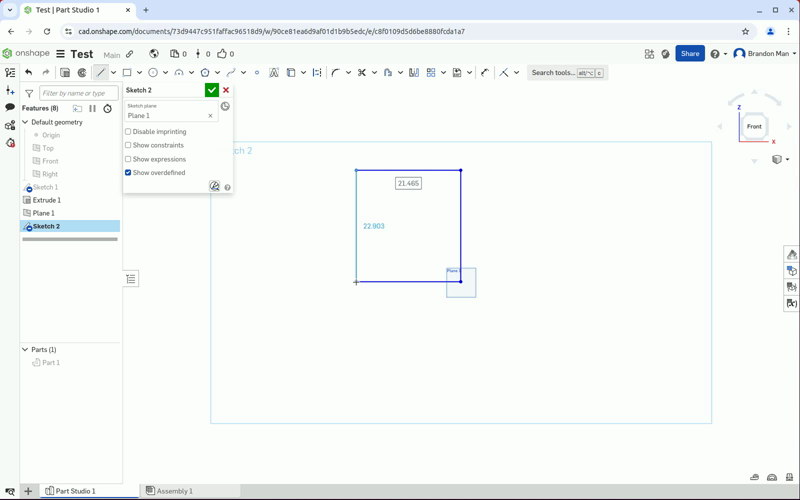
key(esc)
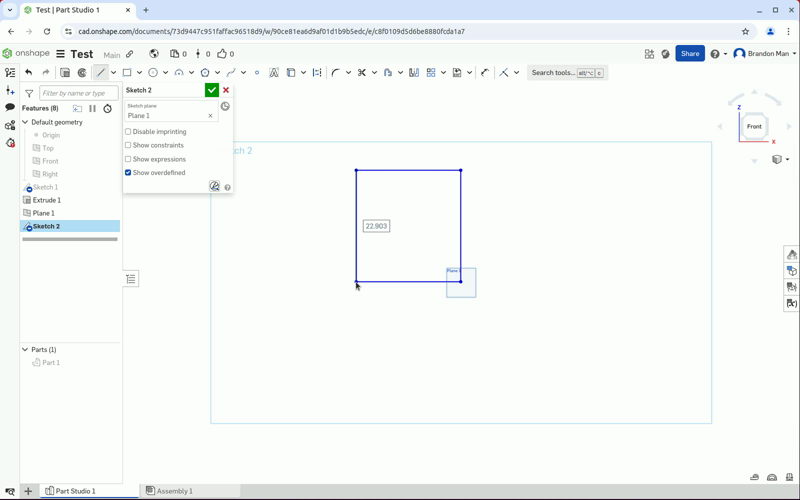
mouse_move(401, 239)
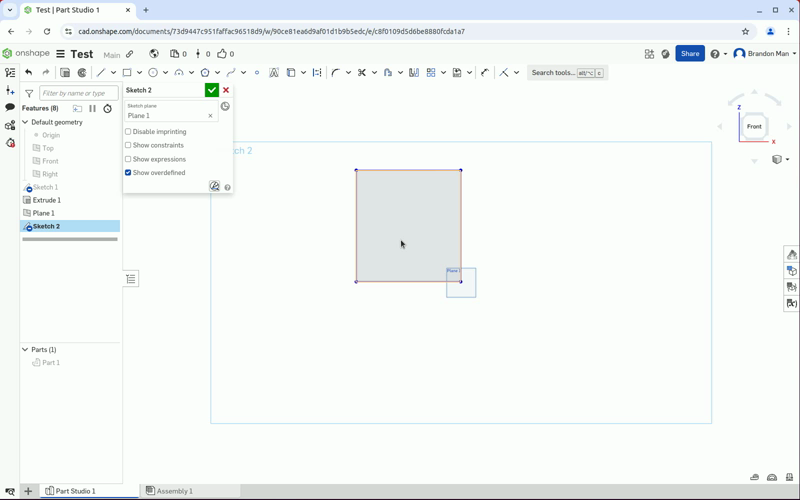
click(401, 239)
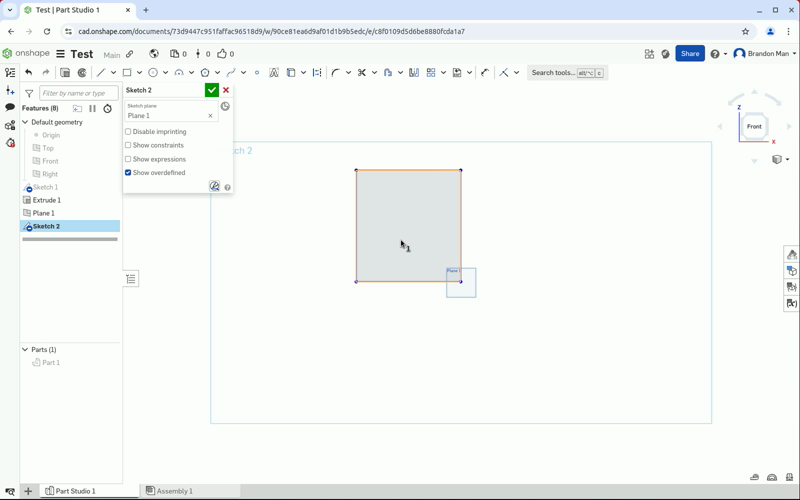
mouse_move(73, 352)
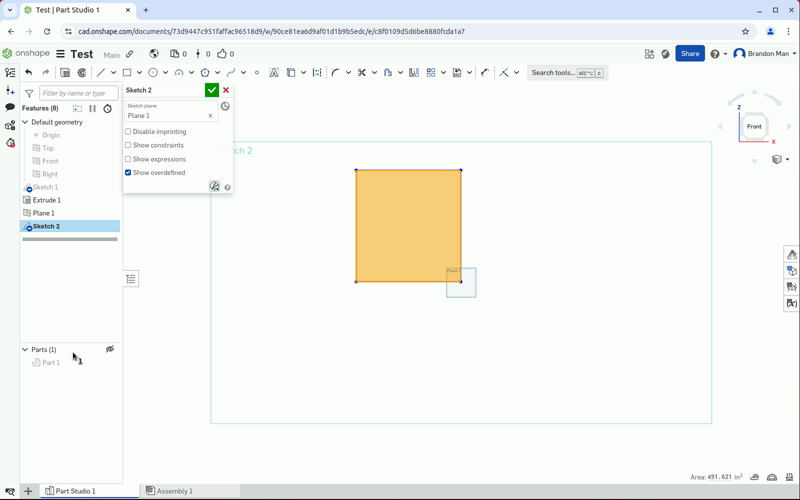
key(shift+y)
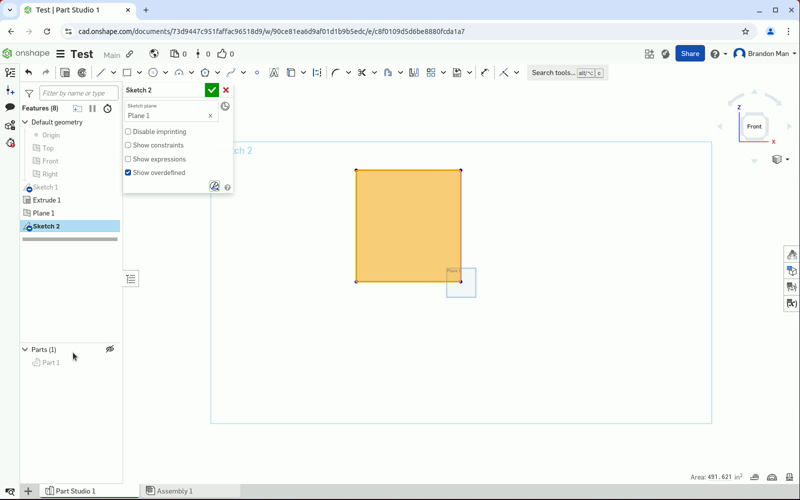
key(shift+e)
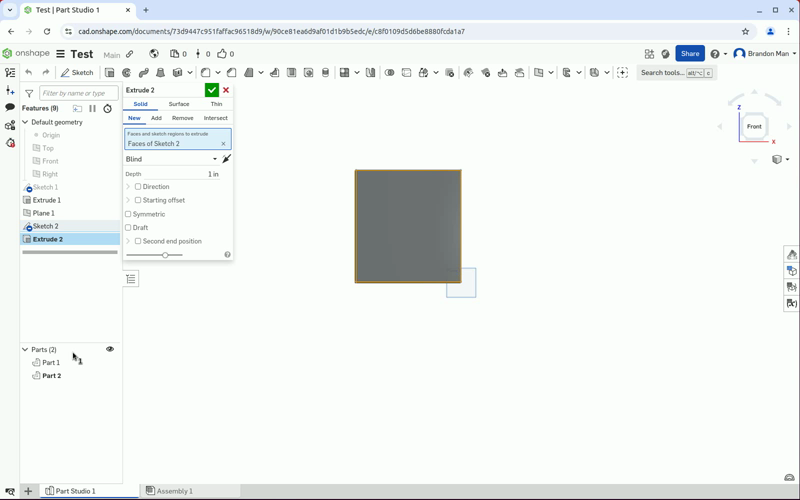
mouse_move(143, 106)
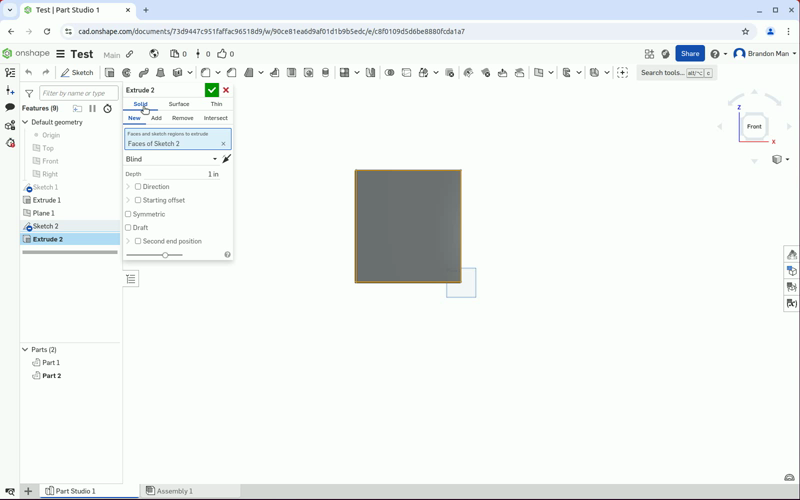
click(143, 106)
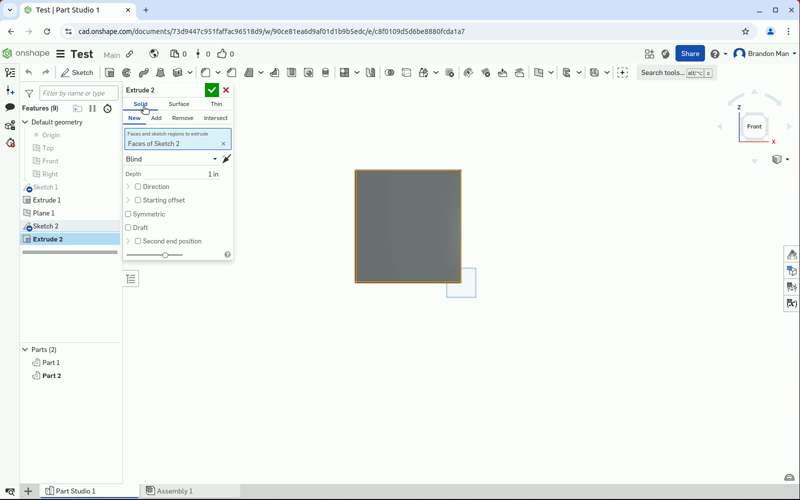
mouse_move(186, 120)
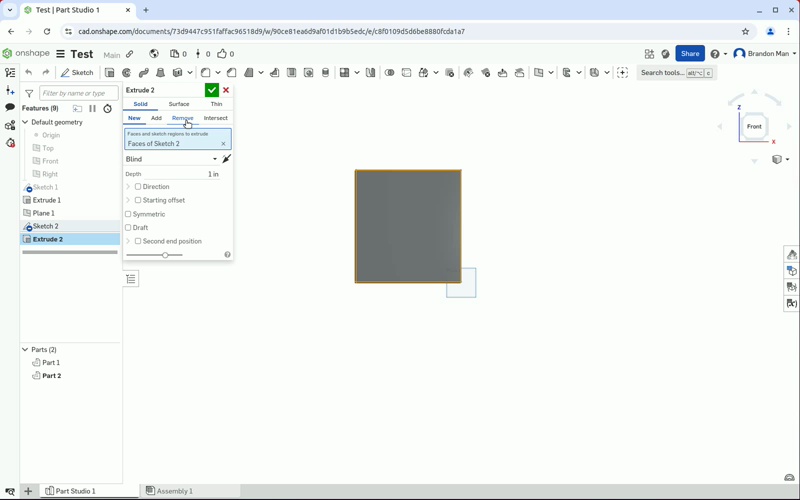
click(186, 120)
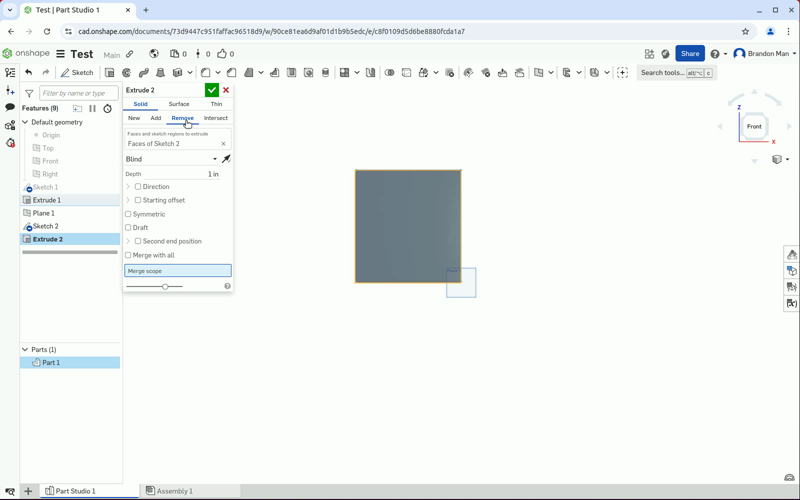
key(tab, 4)
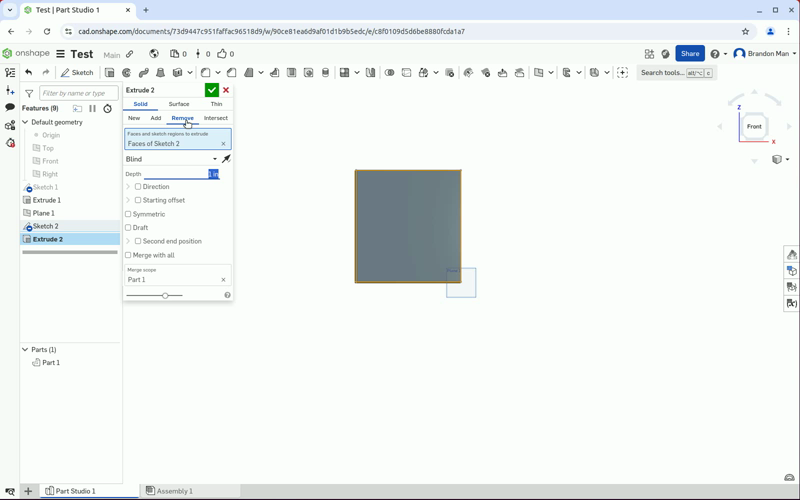
text(4.092)
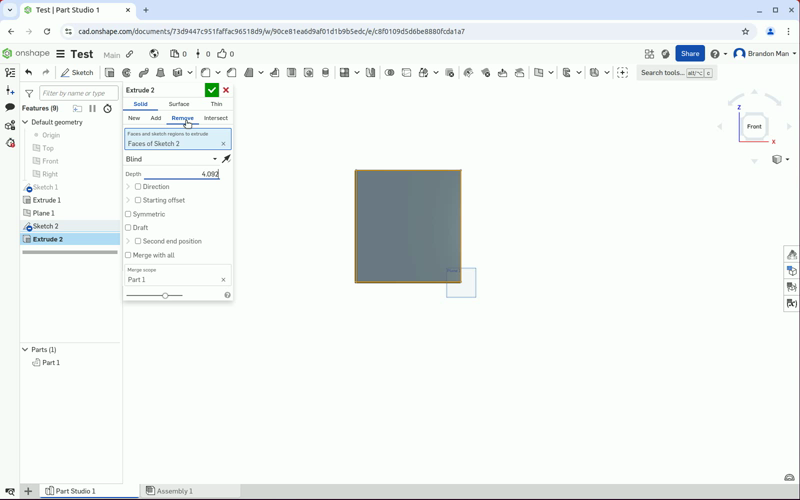
key(tab, 6)
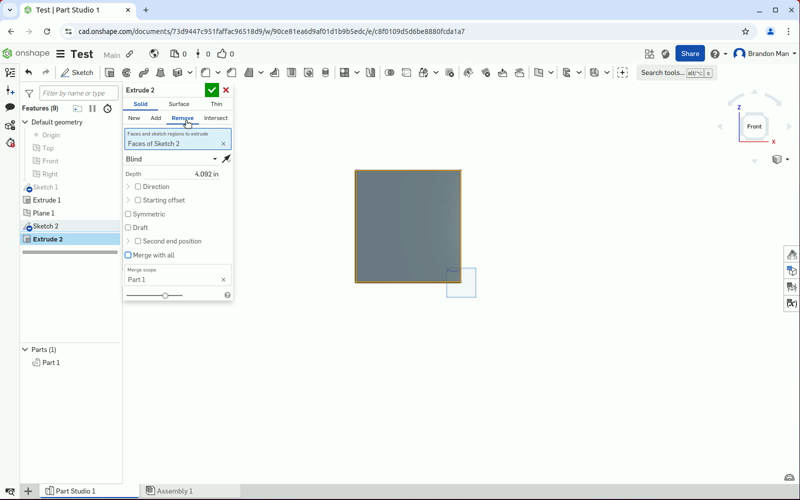
key(space)
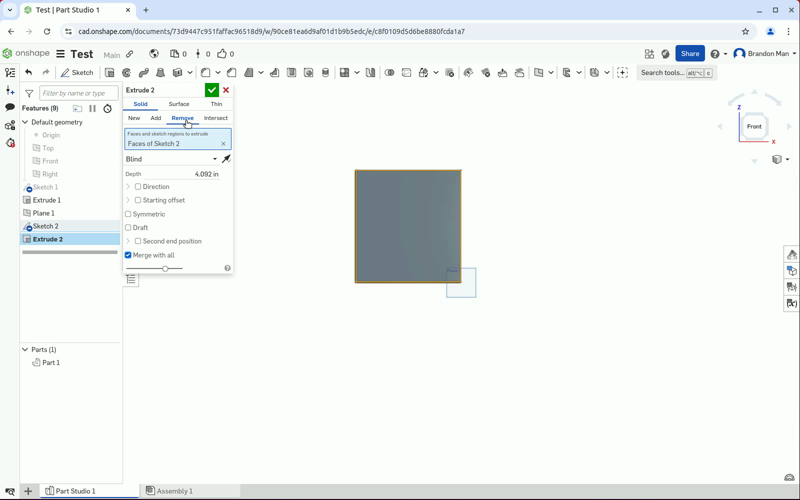
key(enter)
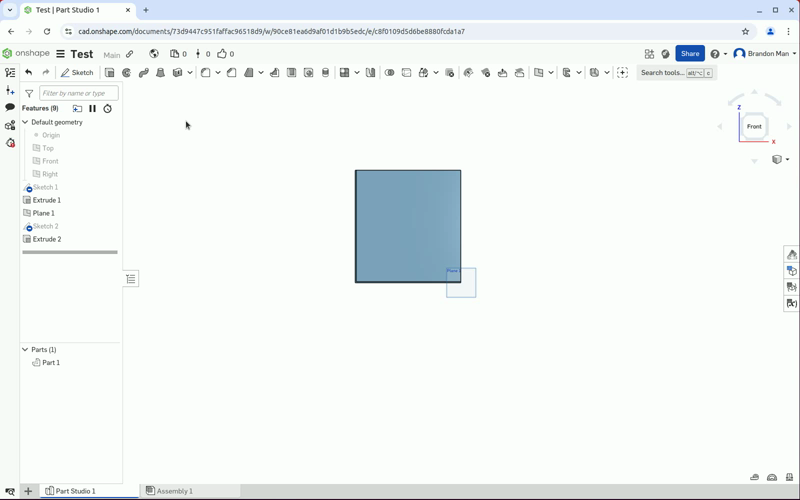
key(shift+h)
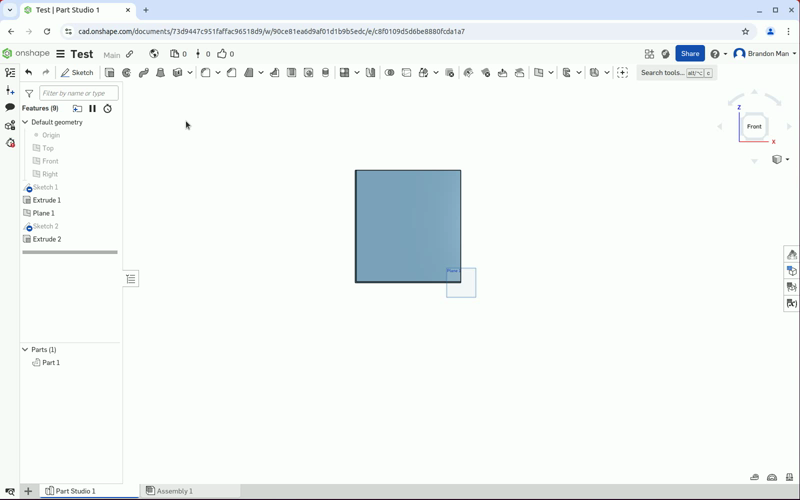
key(shift+h)
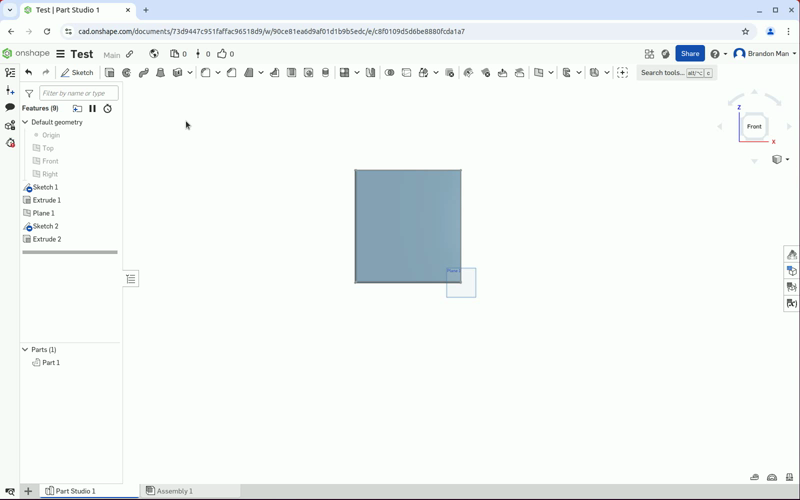
key(shift+7)
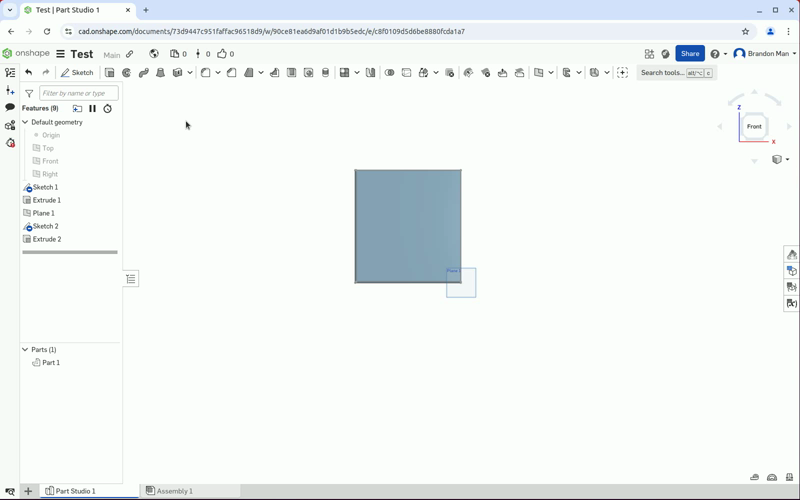
key(left, 2)
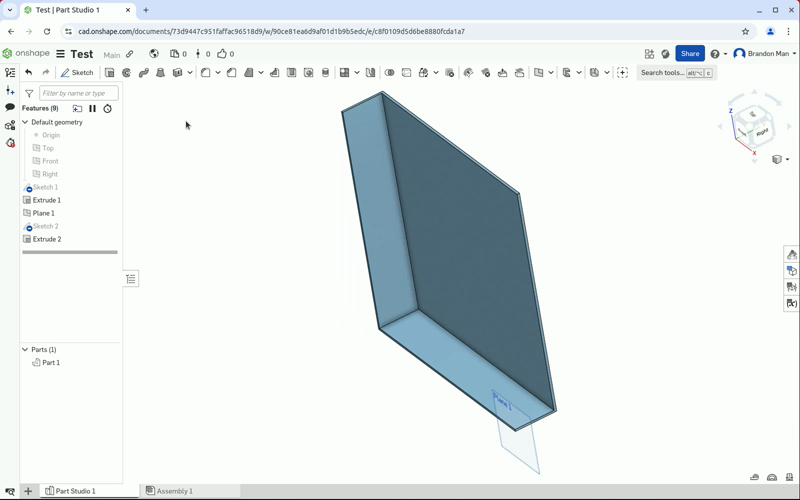
key(down, 2)
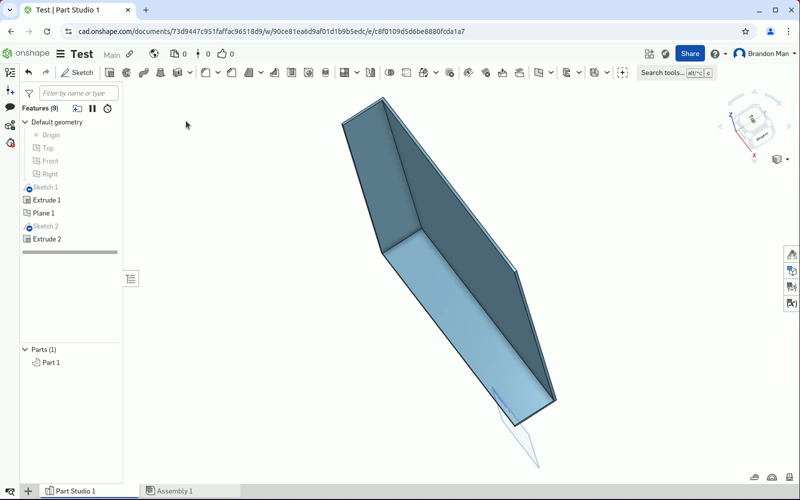
key(up, 2)
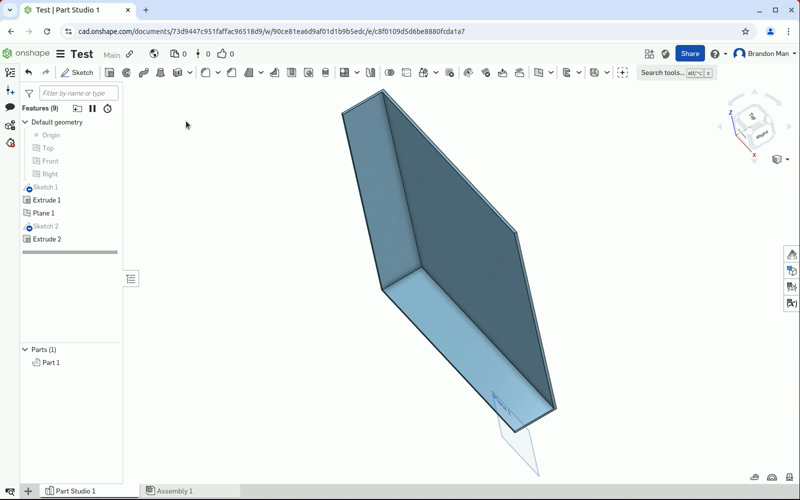
key(right, 2)
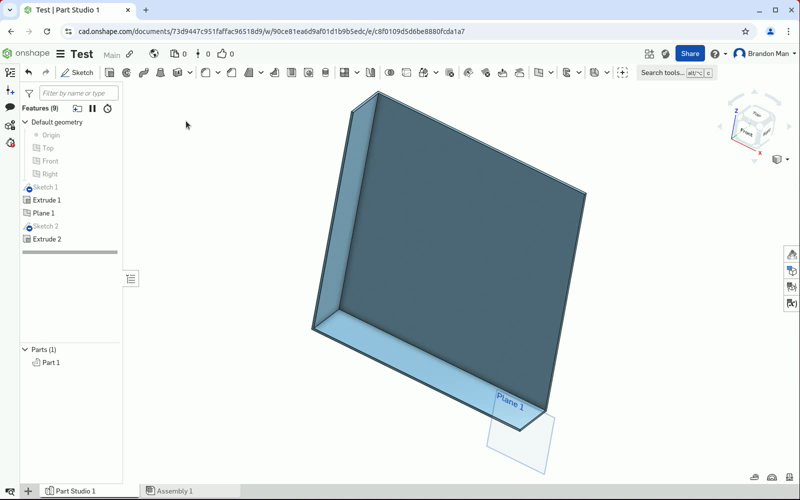
mouse_move(73, 189)
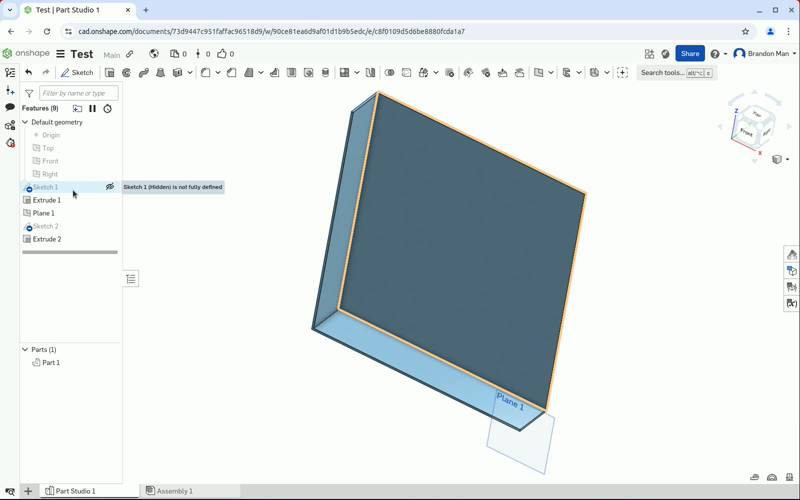
click(73, 189)